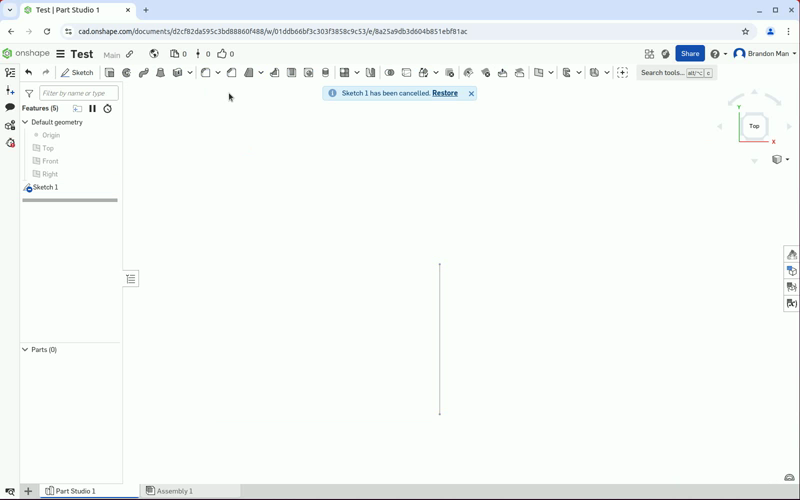
key(shift+h)
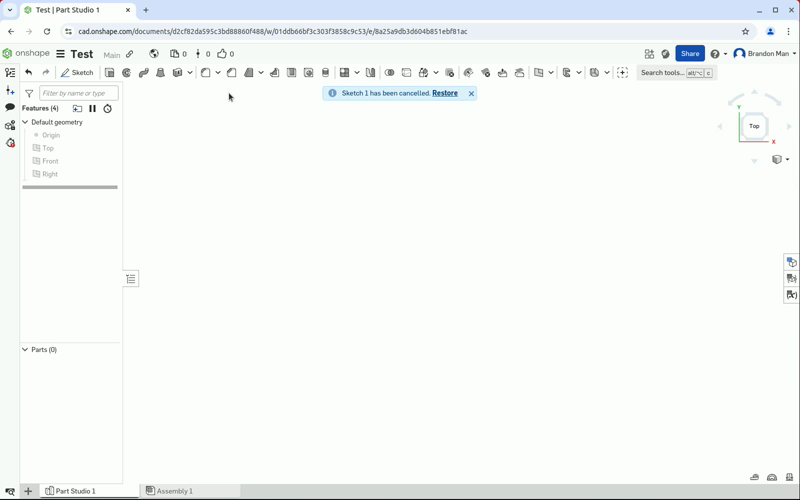
mouse_move(73, 352)
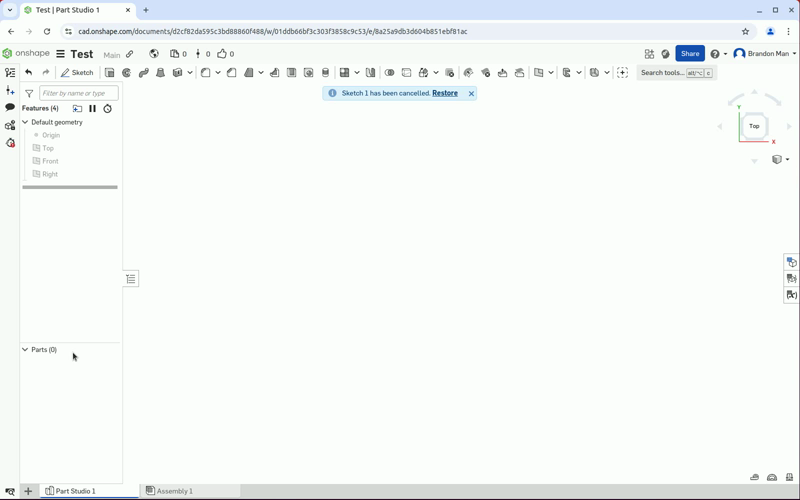
key(y)
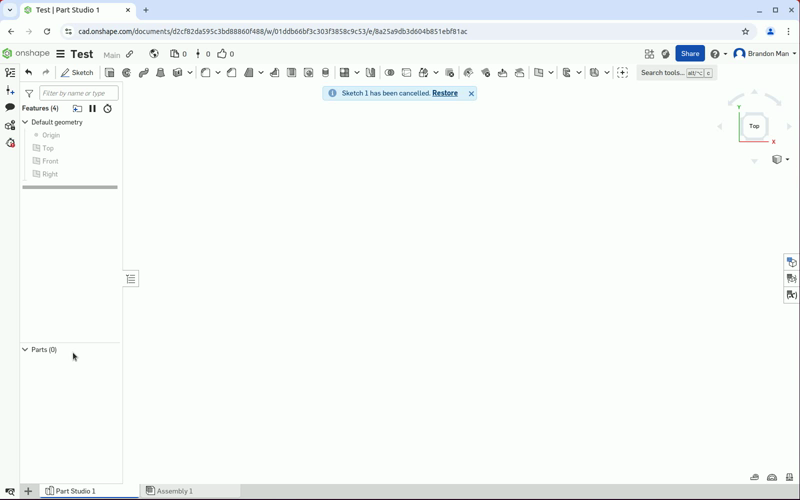
key(shift+p)
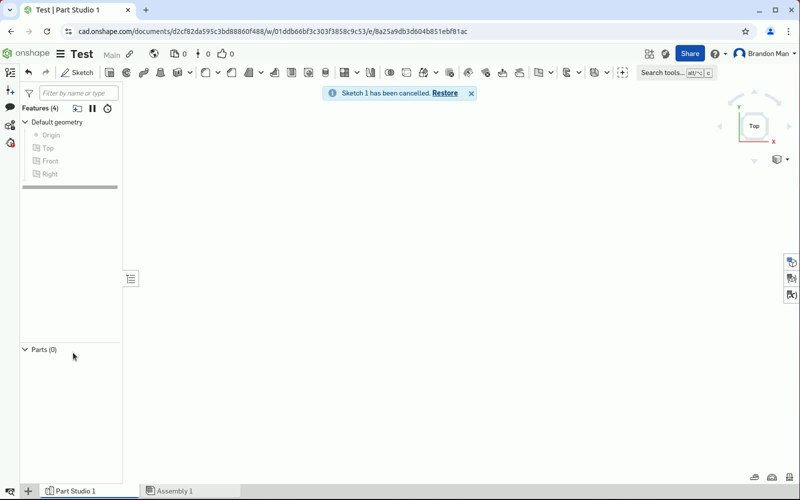
key(space)
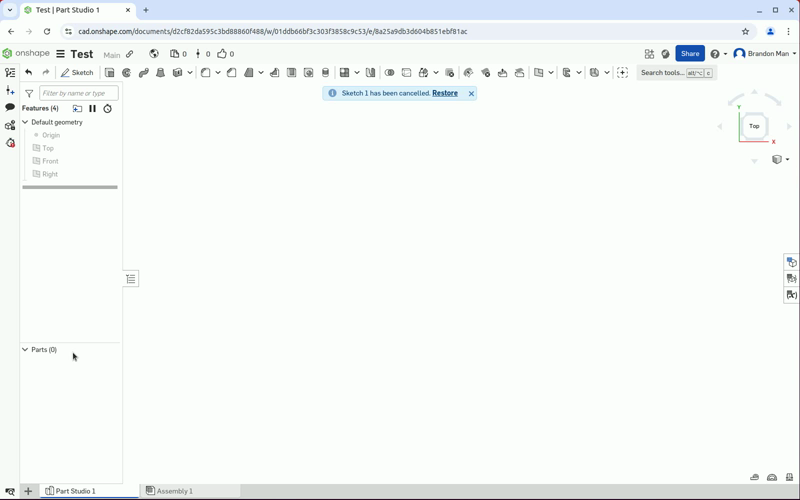
key_down(shift)
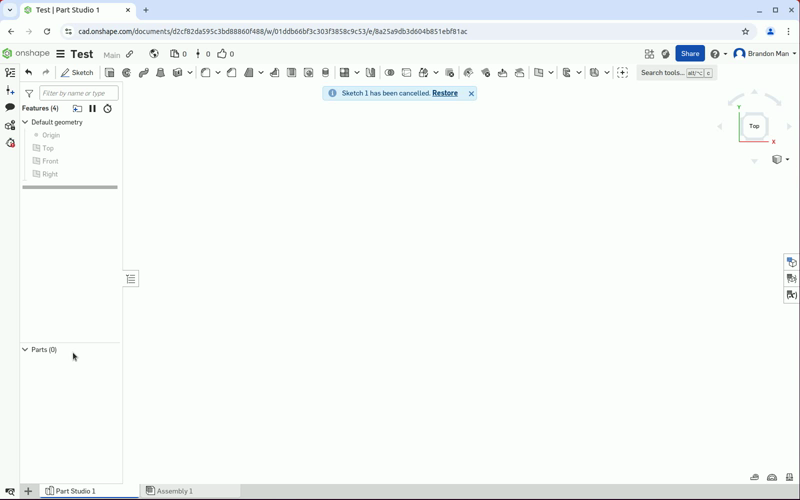
key(up)
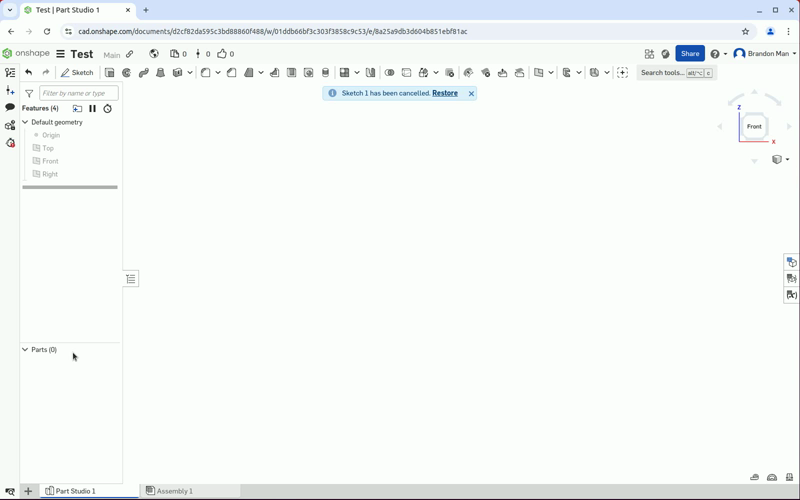
key_up(shift)
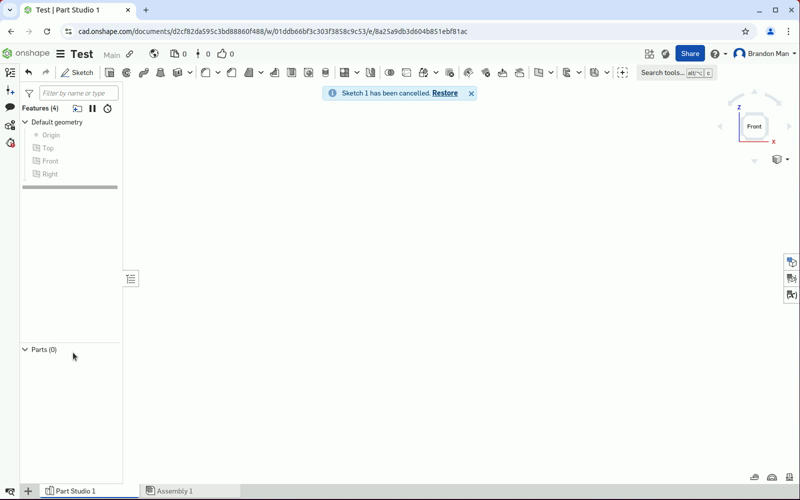
mouse_move(73, 352)
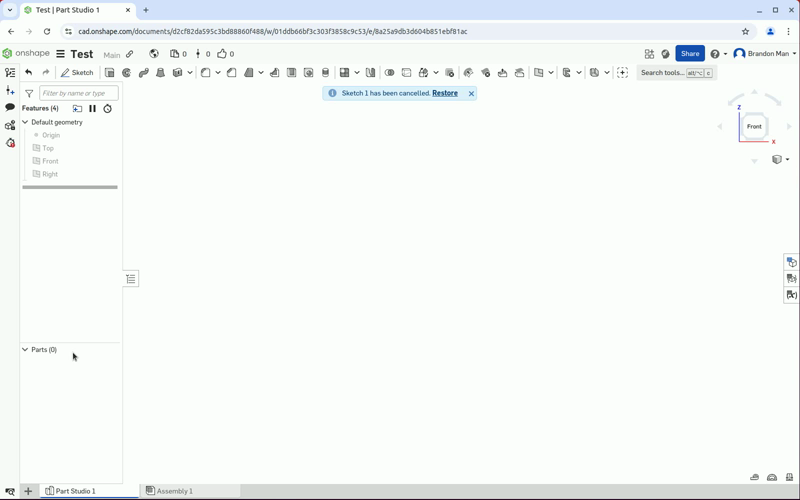
key(shift+y)
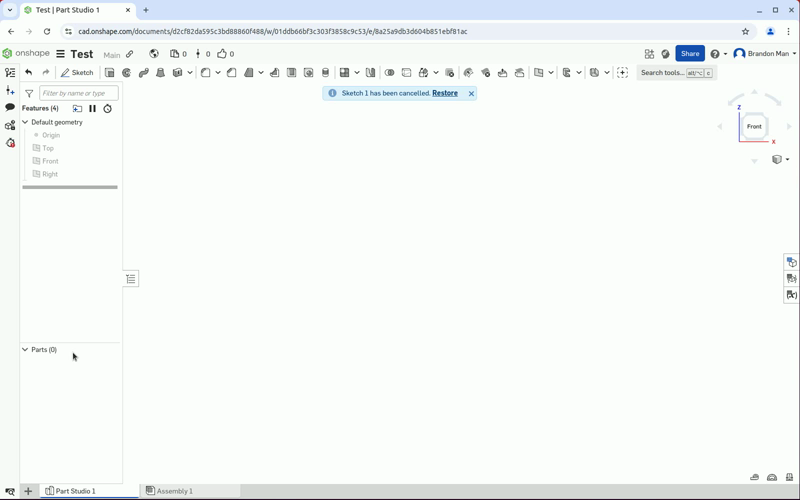
key(shift+s)
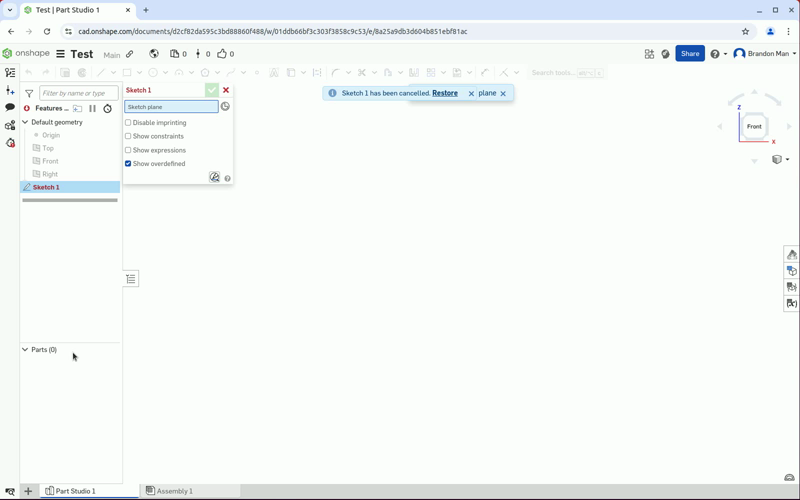
mouse_move(73, 163)
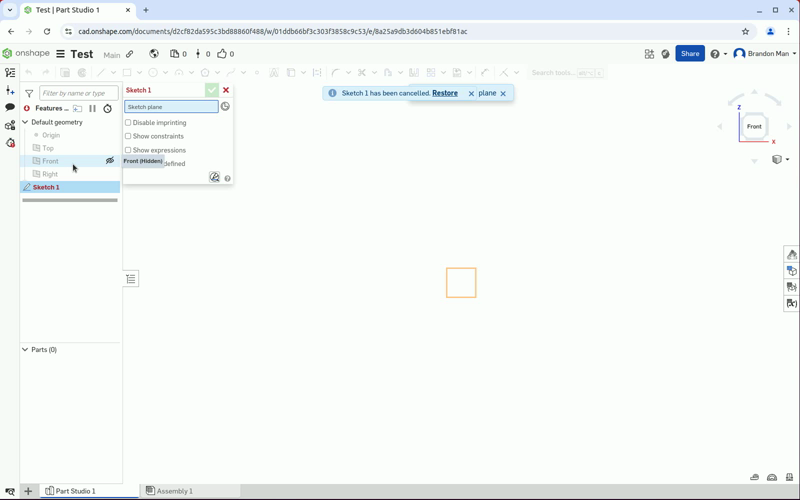
click(73, 163)
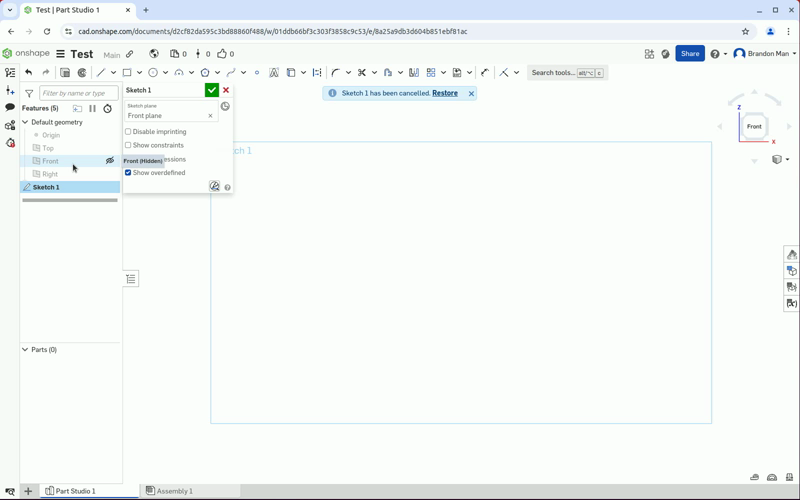
mouse_move(73, 352)
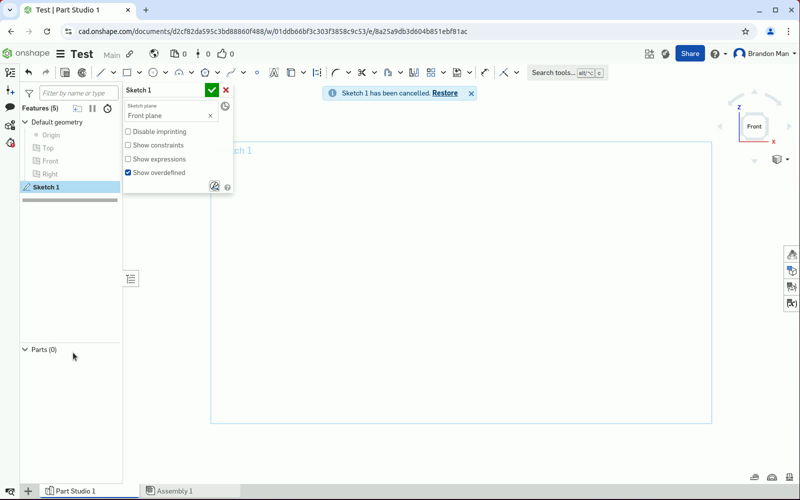
key(y)
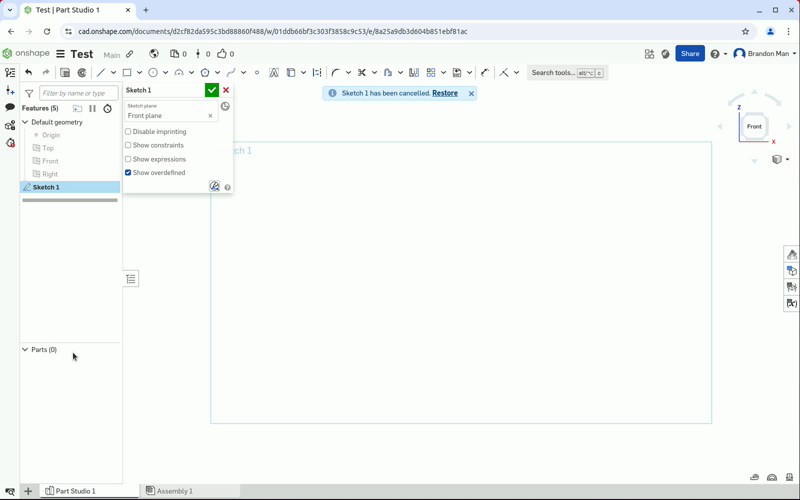
key(l)
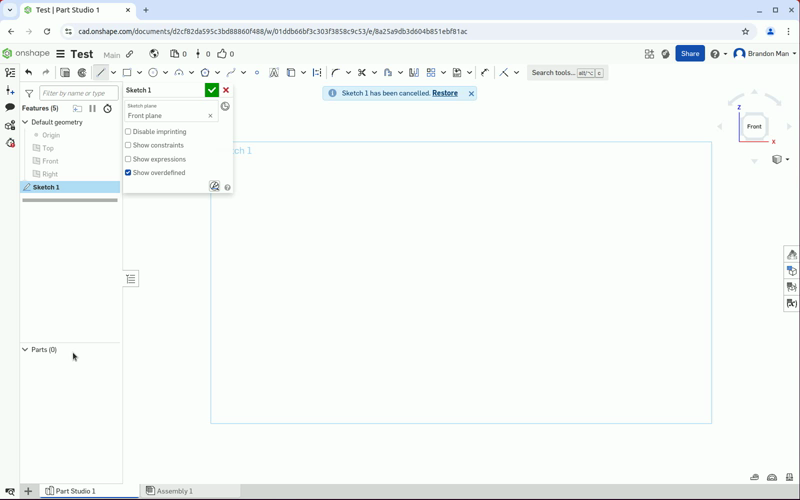
key_down(shift)
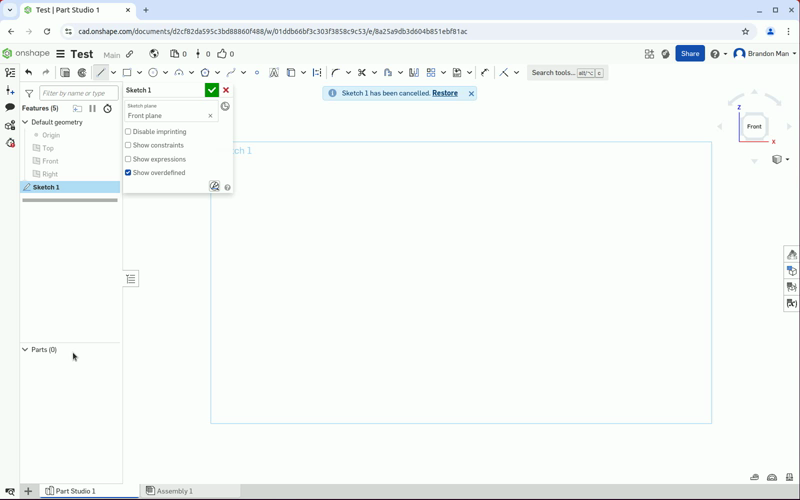
mouse_move(366, 339)
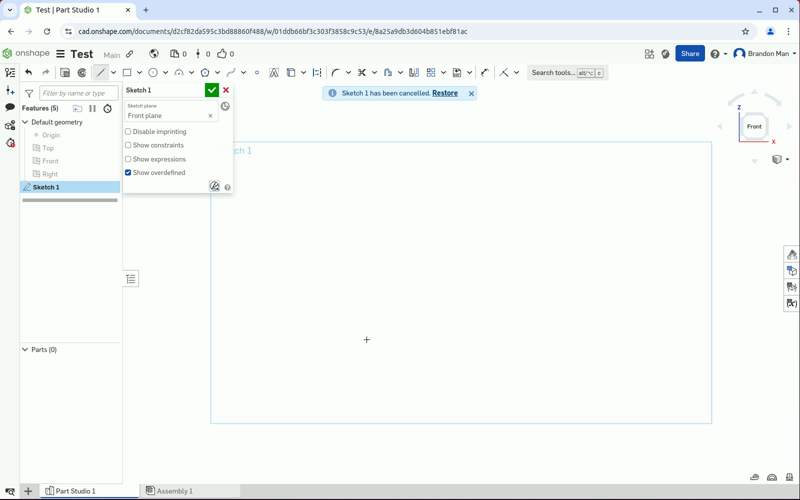
click(366, 339)
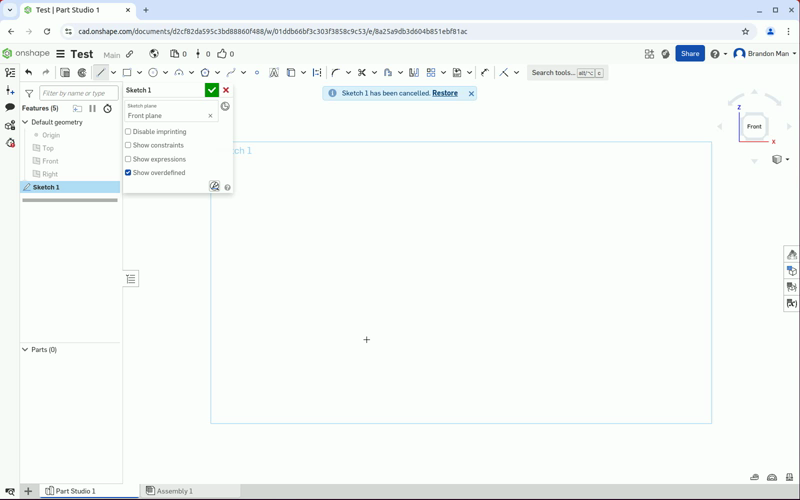
key_up(shift)
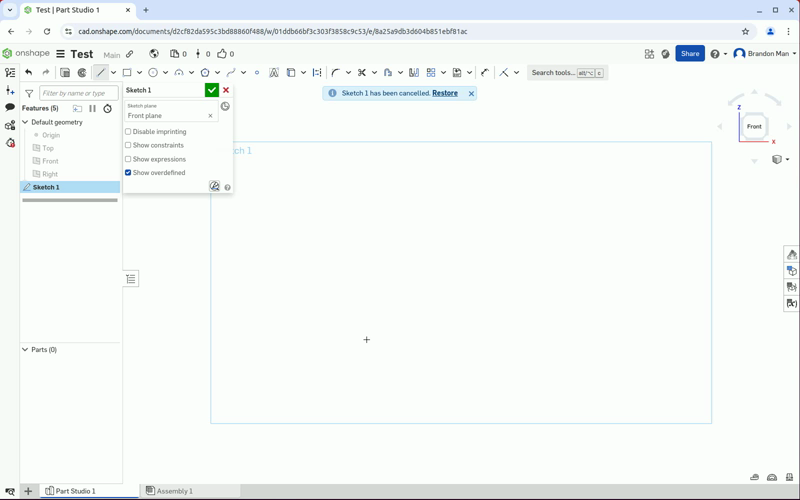
key_down(shift)
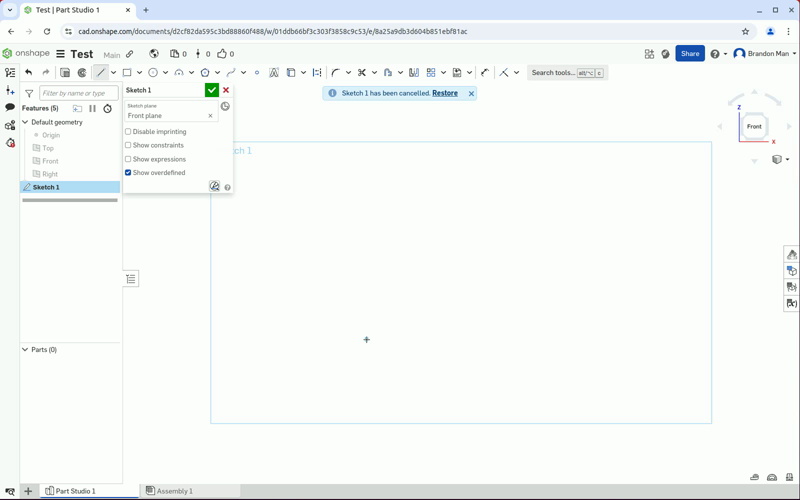
mouse_move(553, 339)
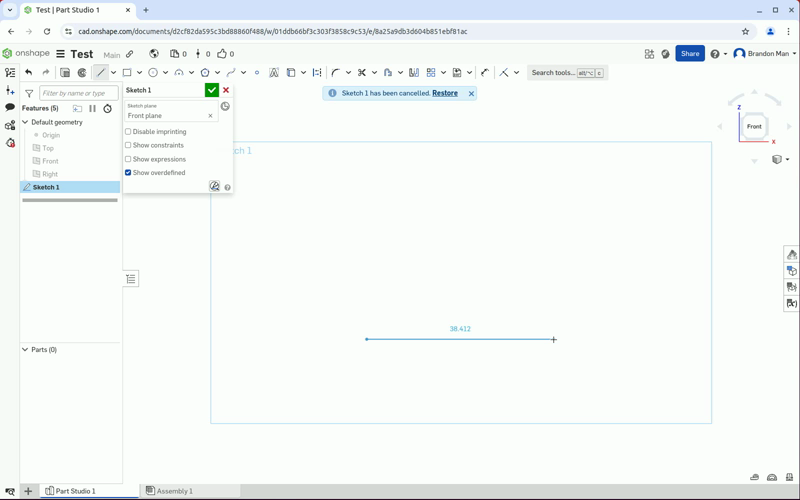
click(553, 339)
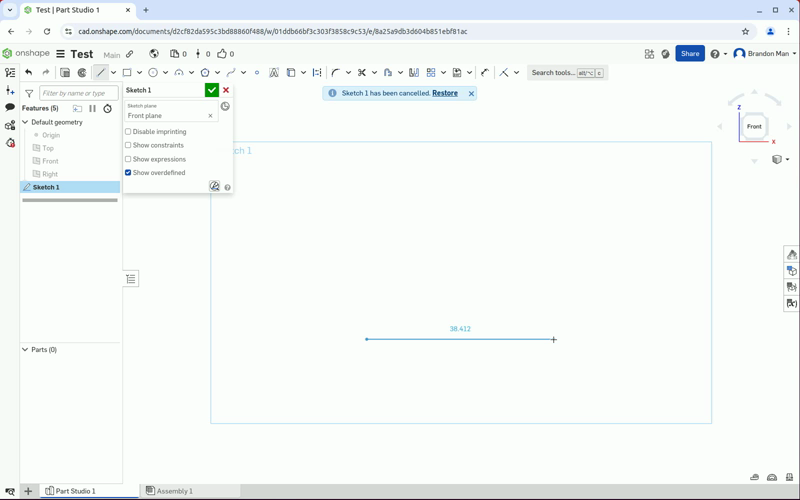
key_up(shift)
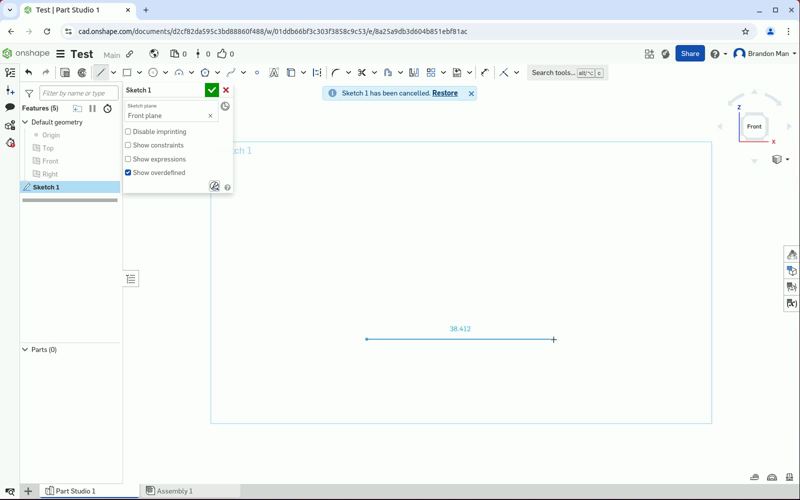
key_down(shift)
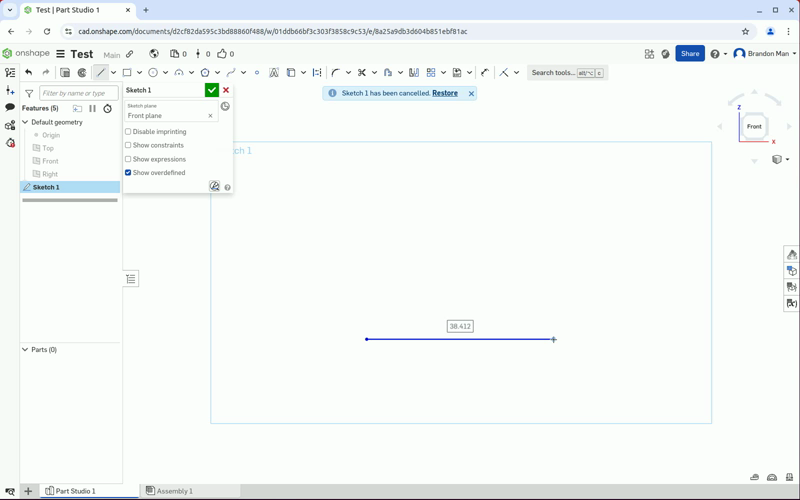
mouse_move(553, 219)
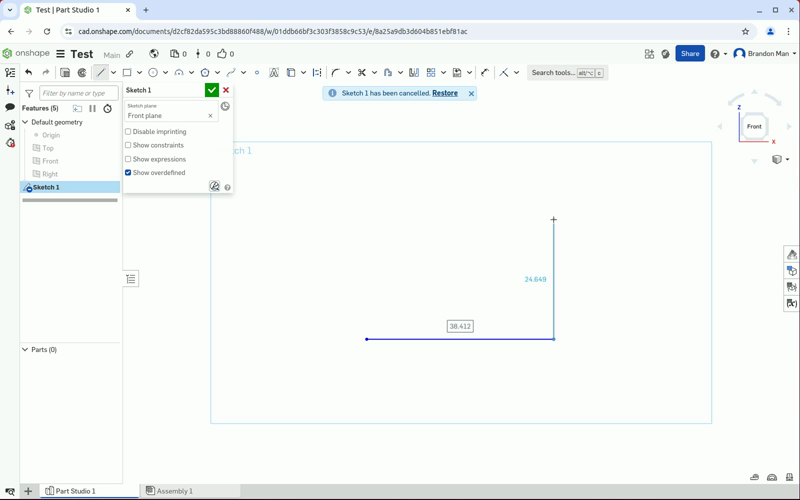
click(553, 219)
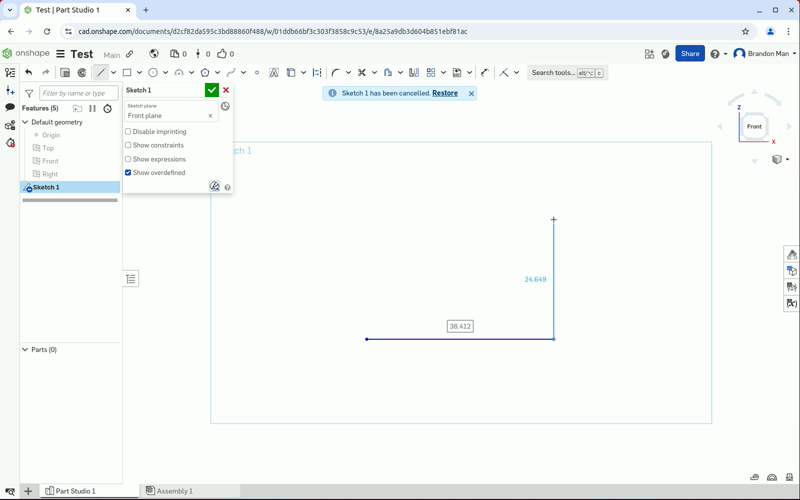
key_up(shift)
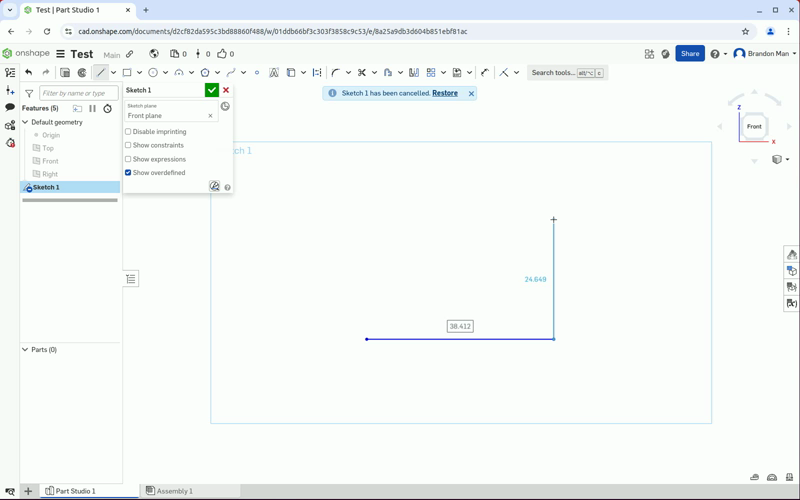
key_down(shift)
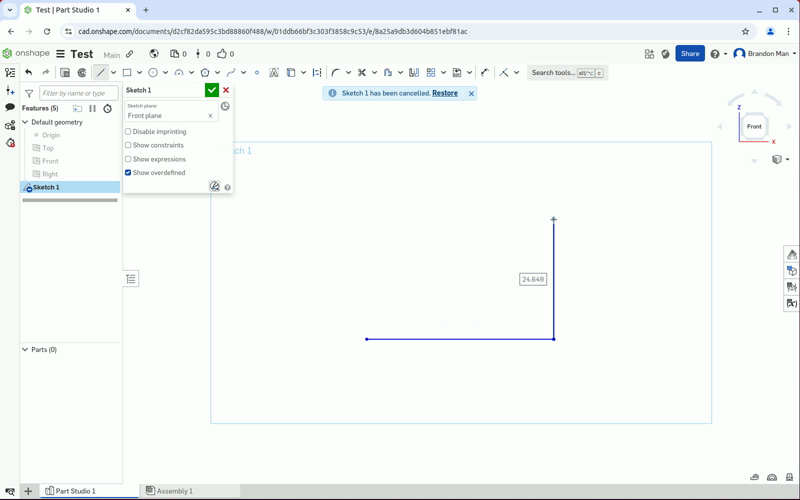
mouse_move(366, 219)
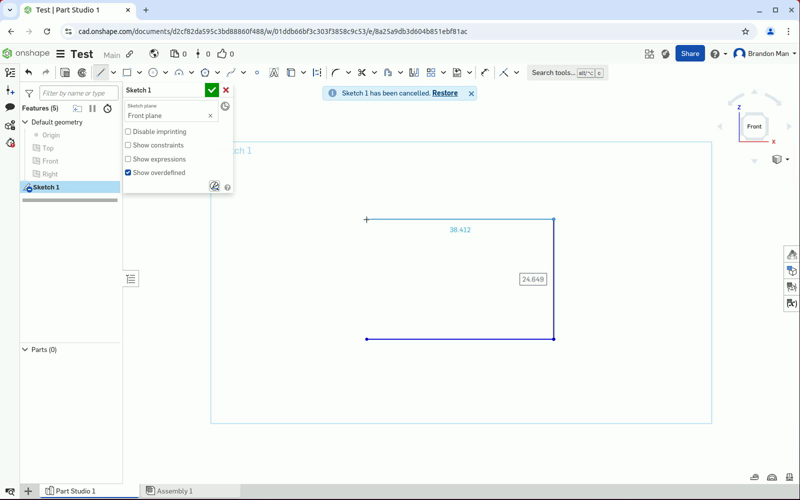
click(366, 219)
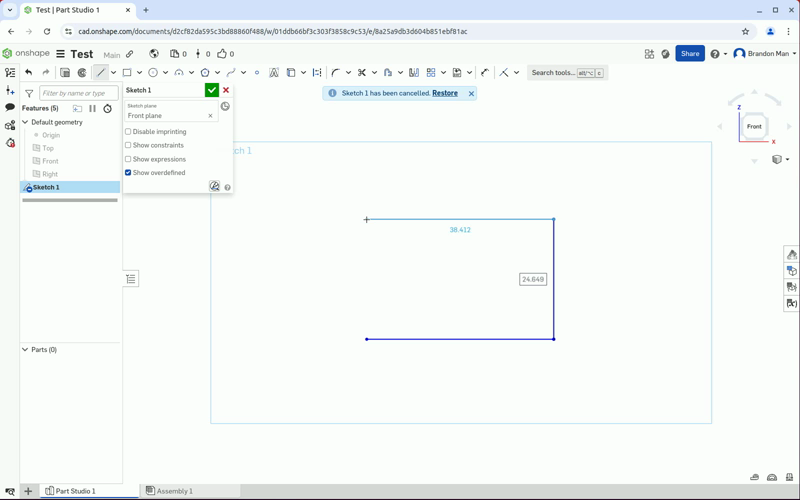
key_up(shift)
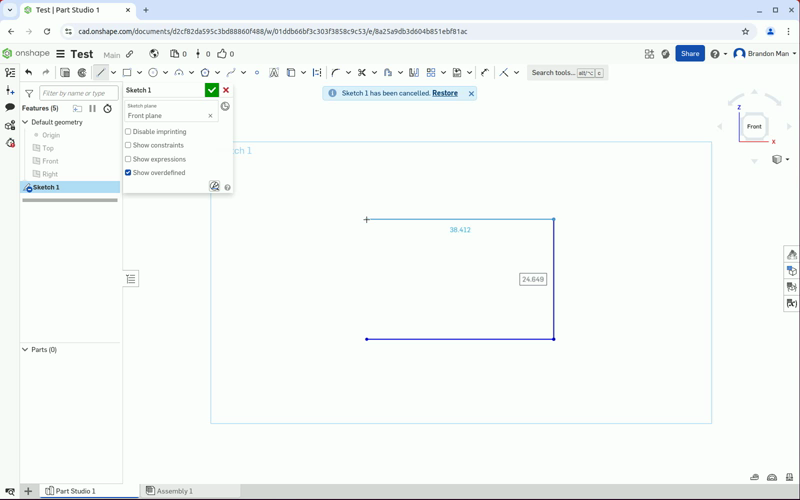
key_down(shift)
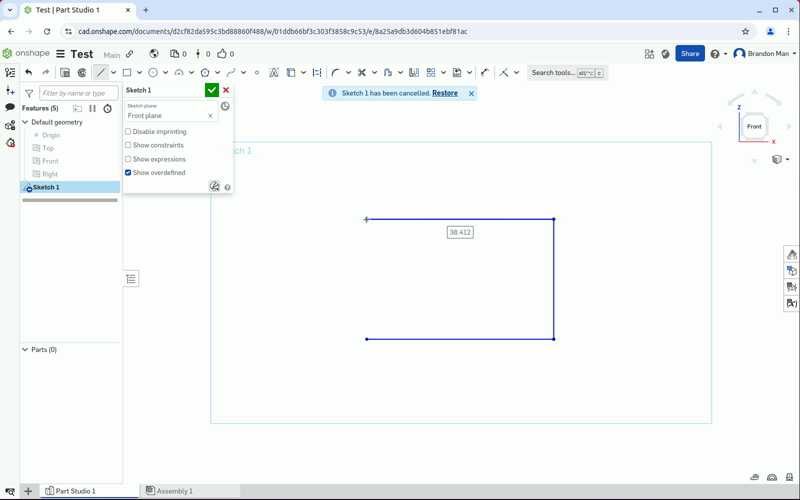
mouse_move(366, 339)
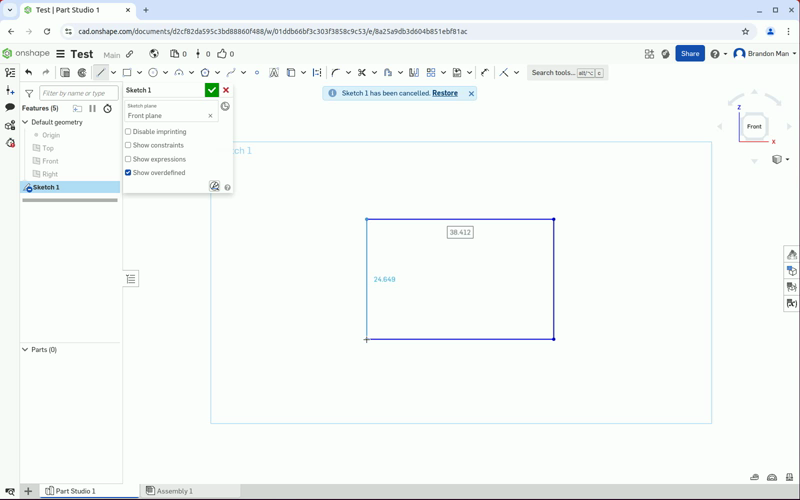
key_up(shift)
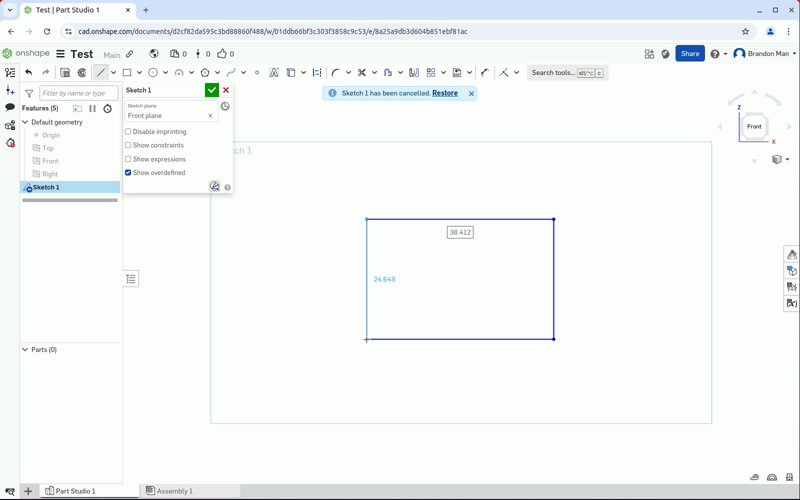
click(366, 339)
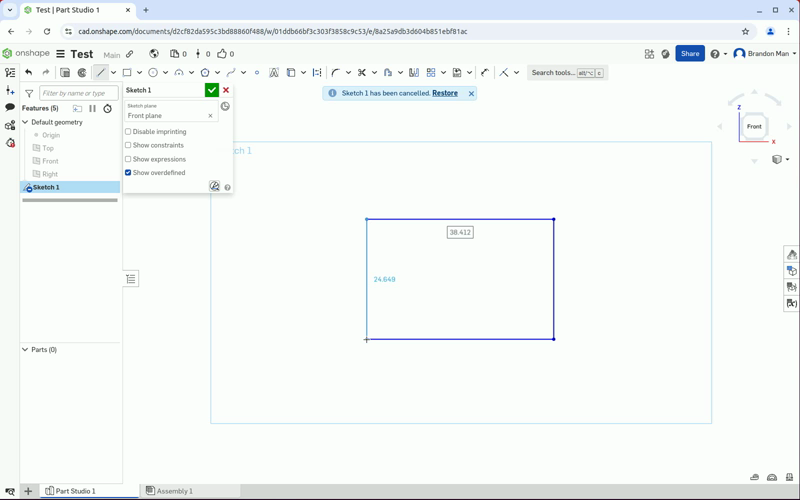
key(esc)
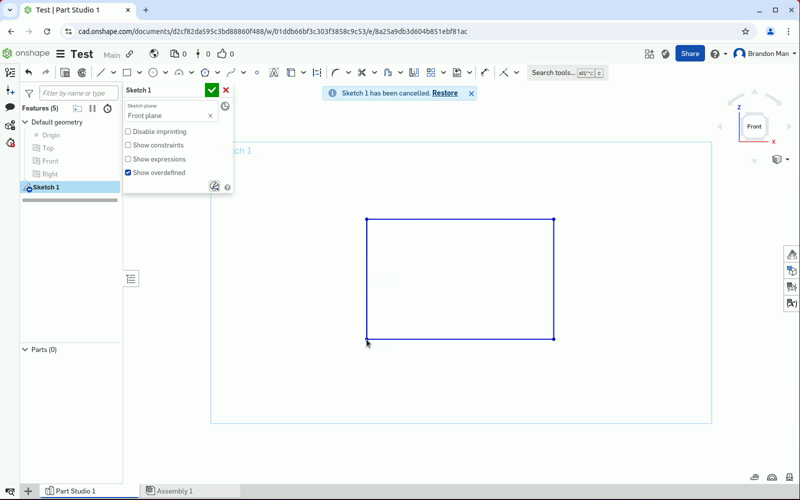
key(c)
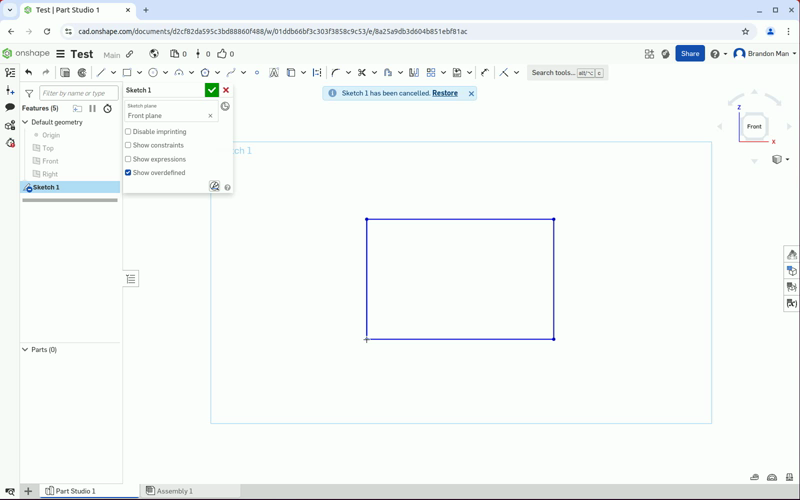
key_down(shift)
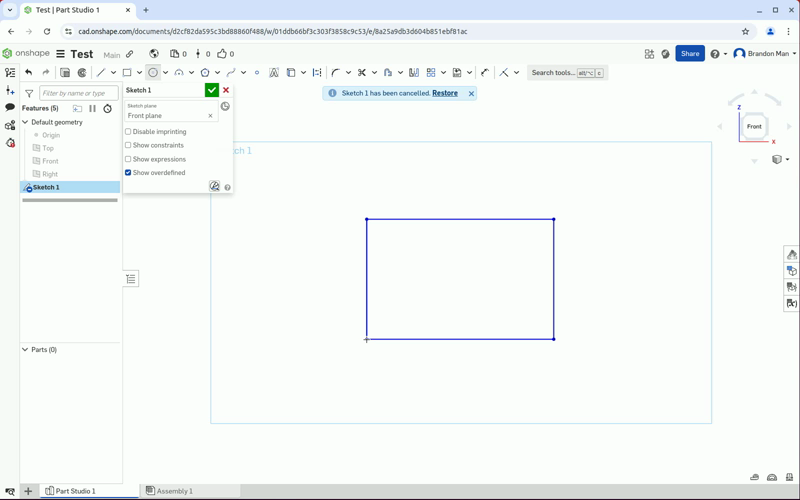
mouse_move(461, 282)
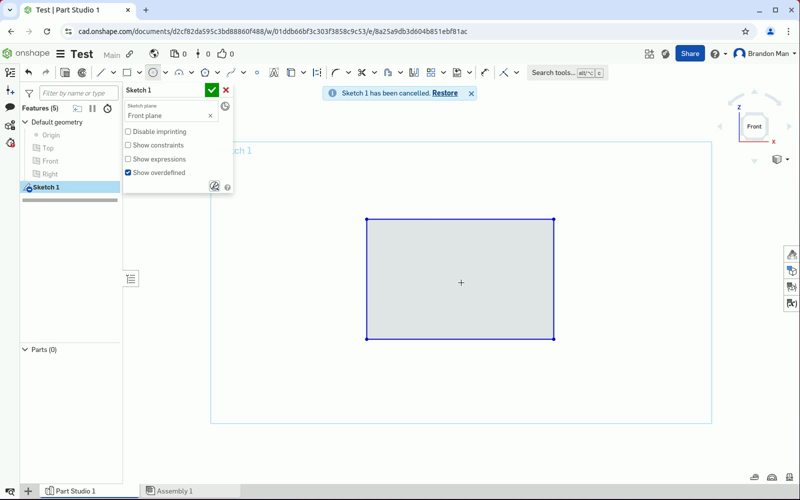
click(461, 282)
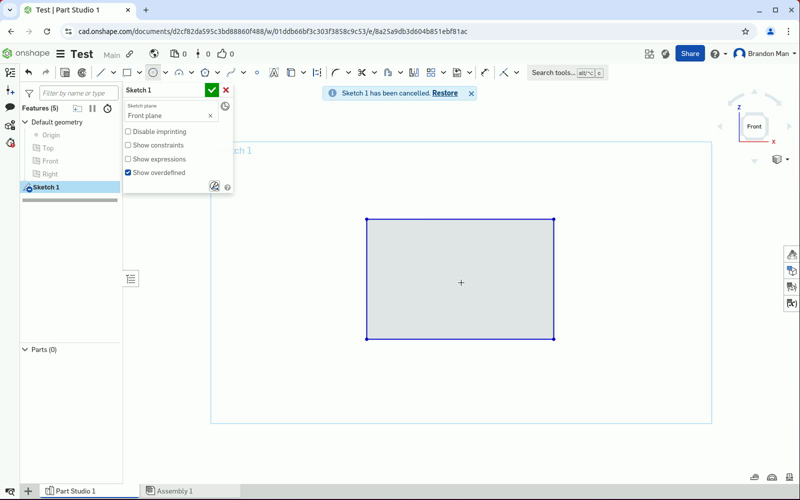
key_up(shift)
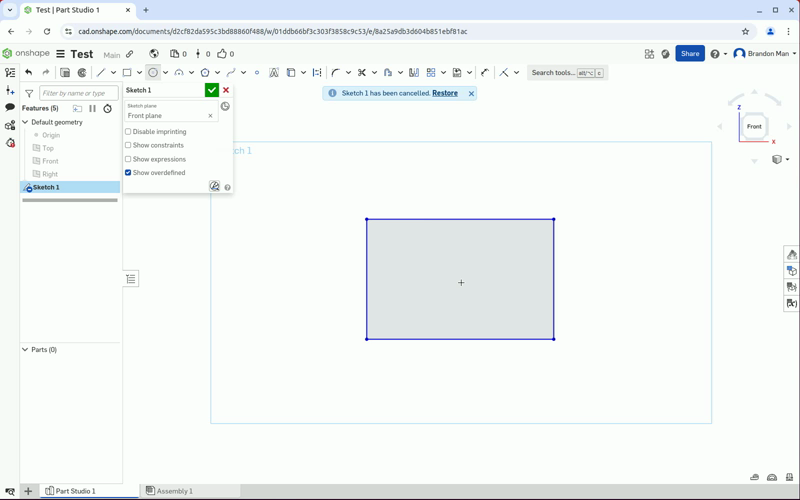
mouse_move(496, 282)
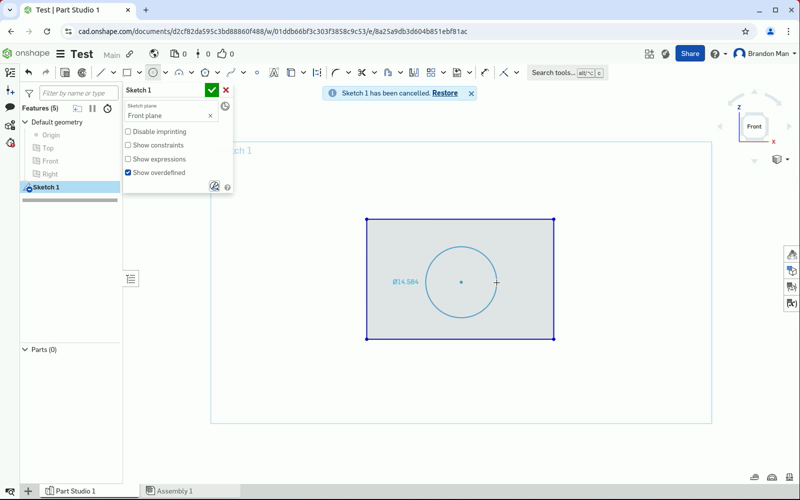
click(496, 282)
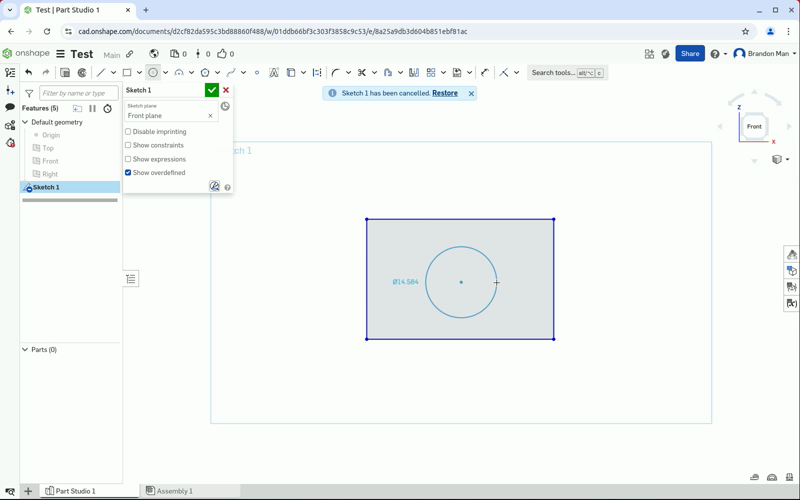
key(esc)
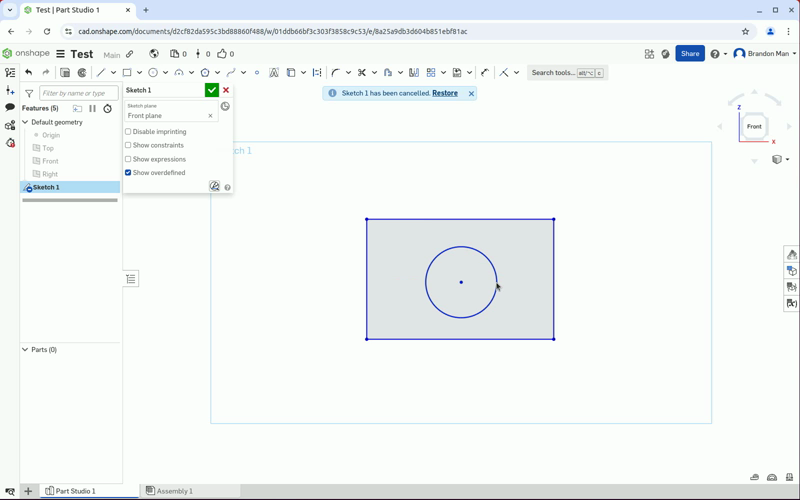
mouse_move(531, 310)
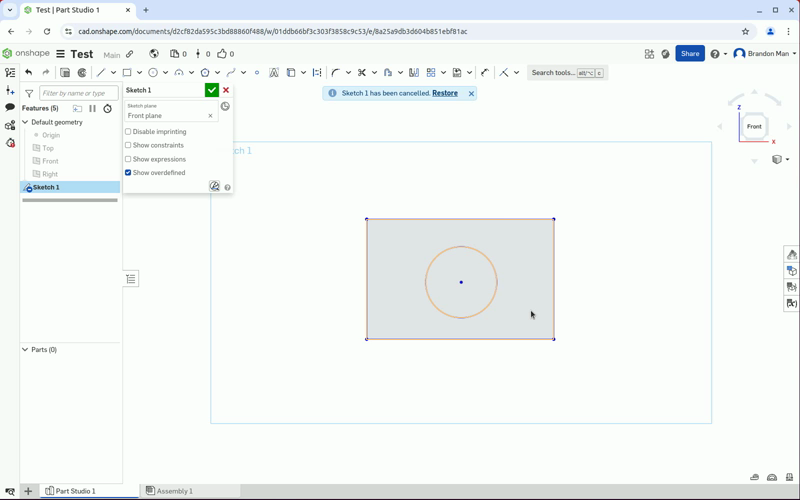
click(531, 310)
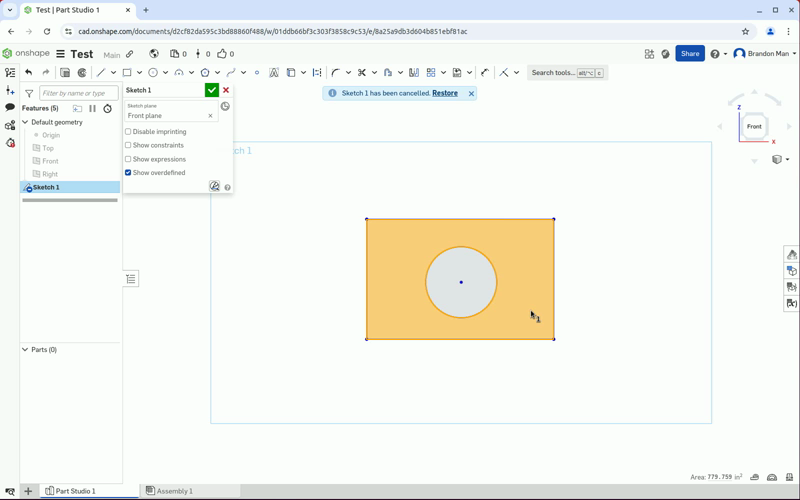
mouse_move(73, 352)
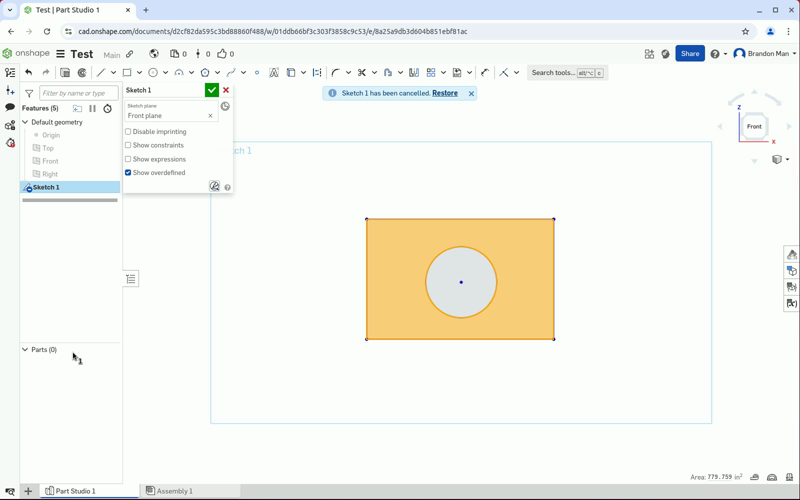
key(shift+y)
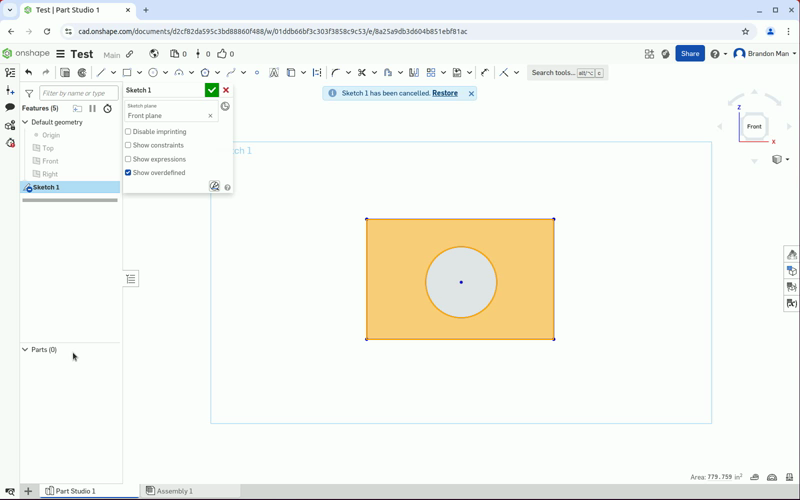
key(shift+e)
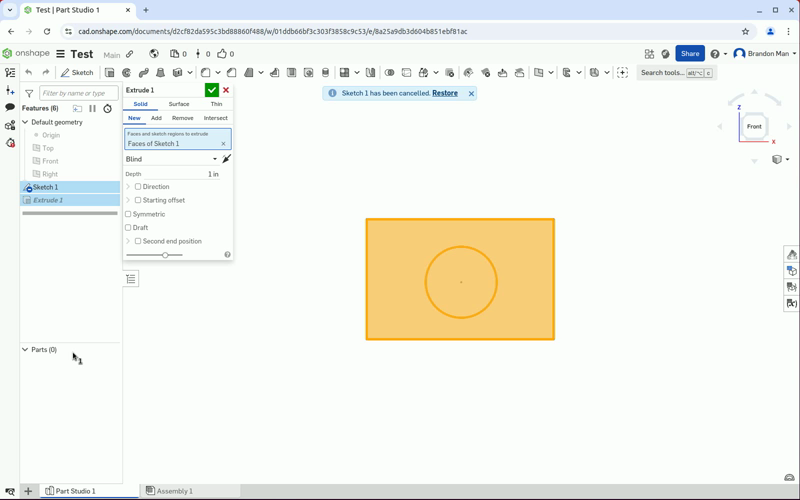
mouse_move(143, 106)
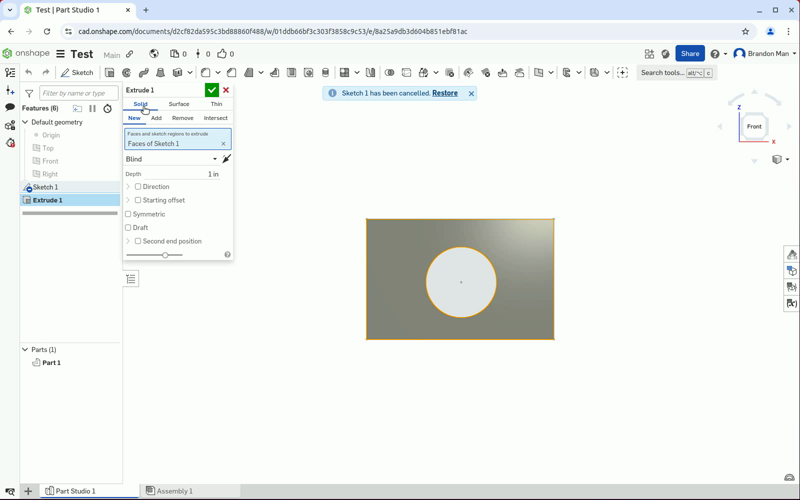
click(143, 106)
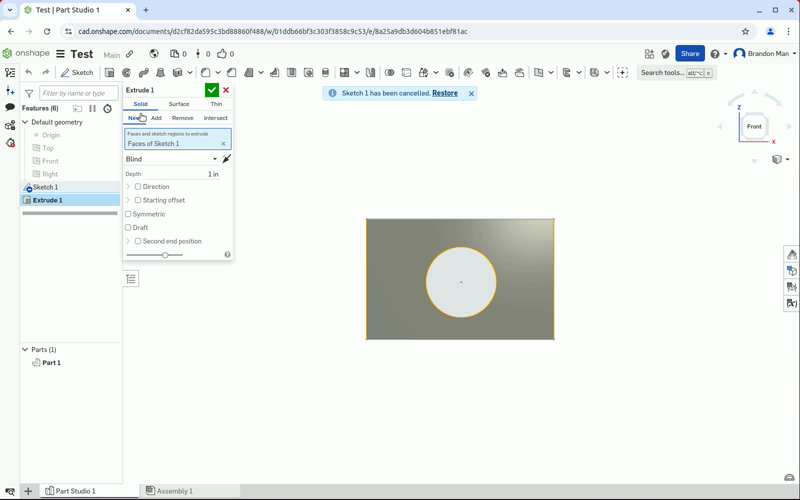
mouse_move(137, 120)
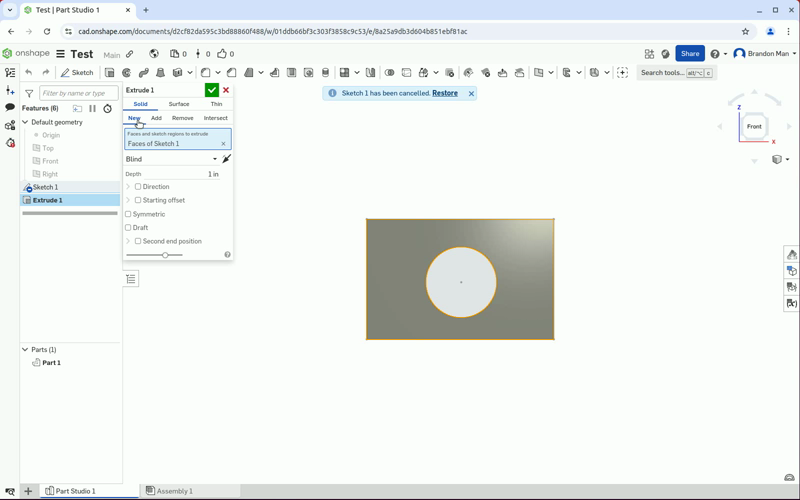
click(137, 120)
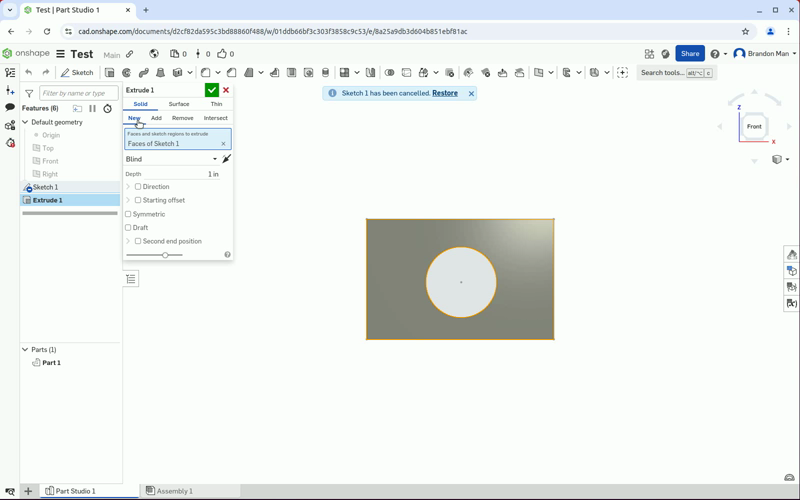
key(tab, 4)
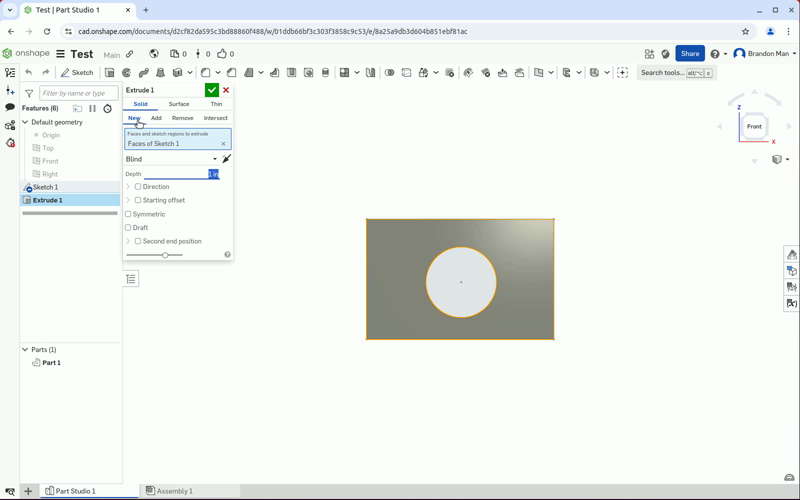
text(12.276)
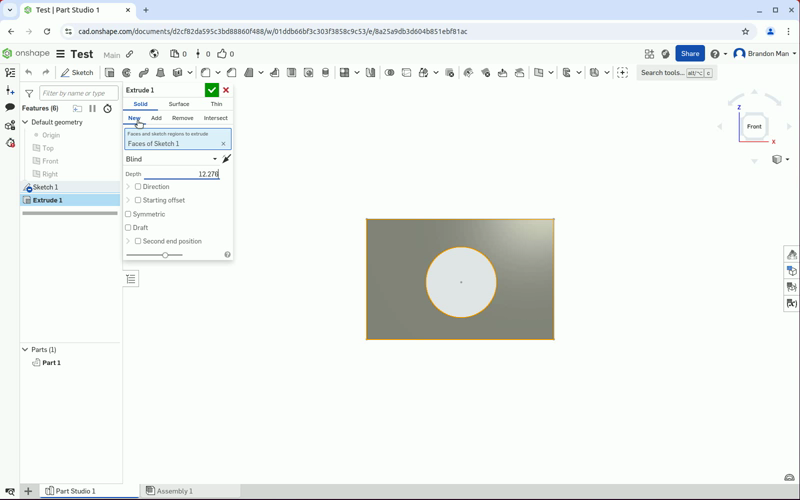
key(enter)
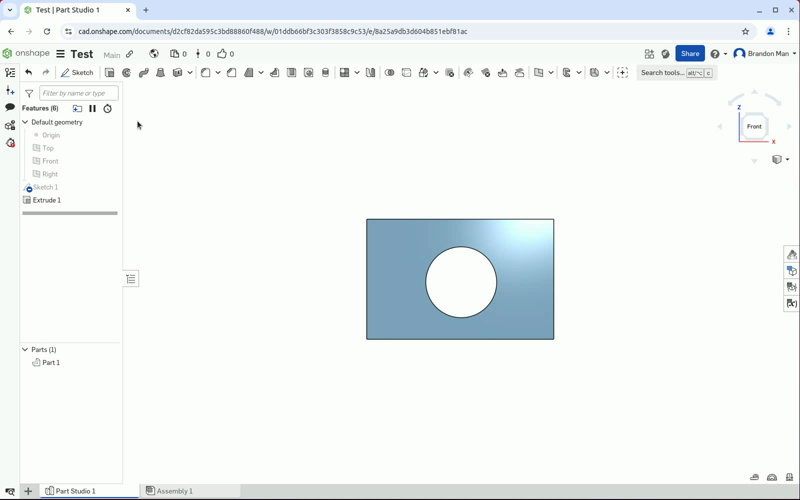
key(shift+h)
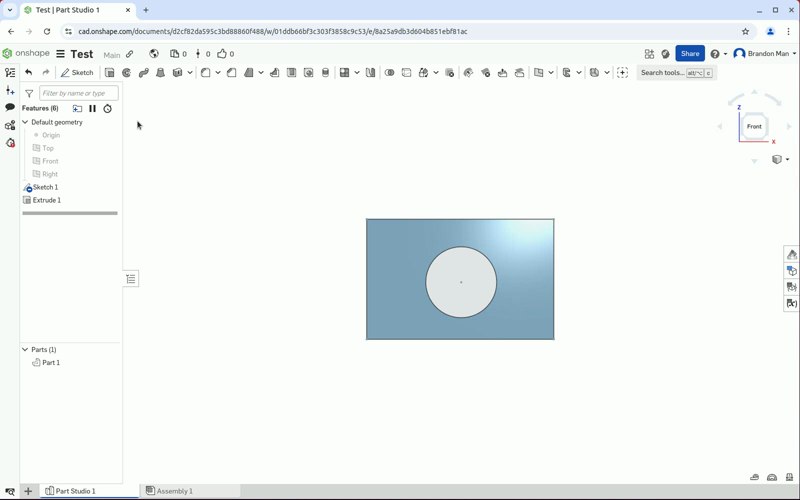
key(shift+h)
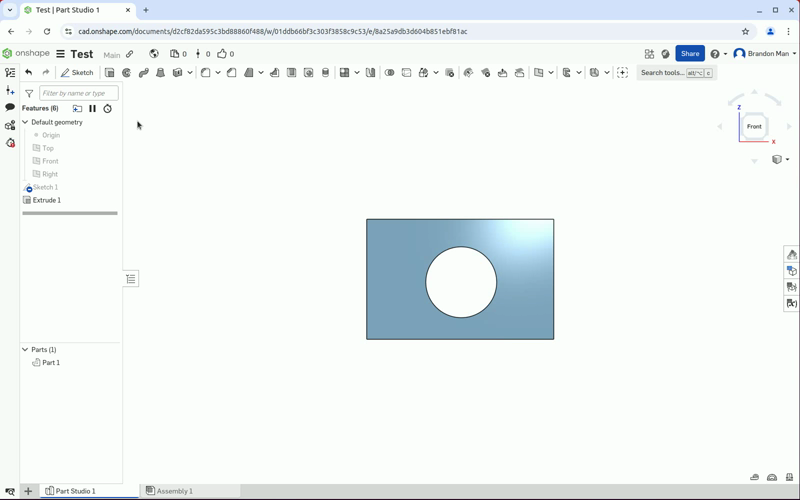
mouse_move(73, 189)
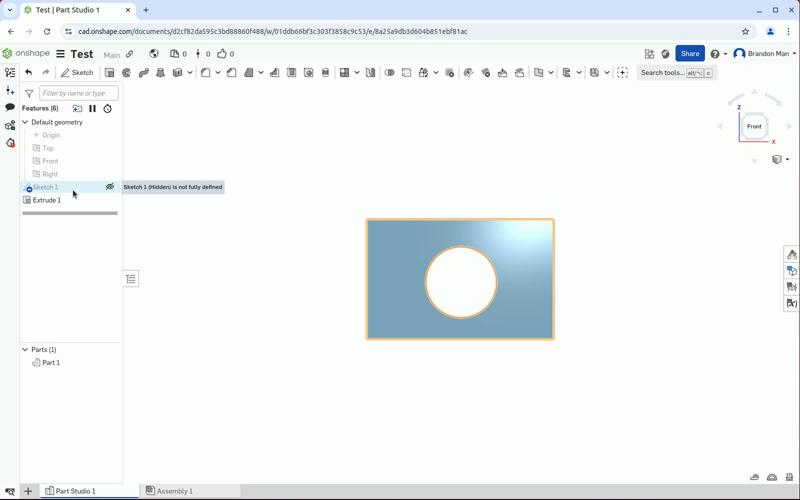
click(73, 189)
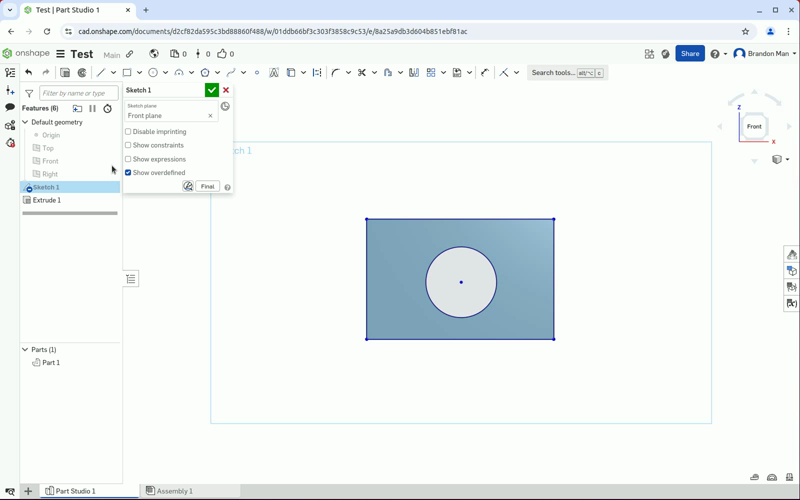
mouse_move(229, 92)
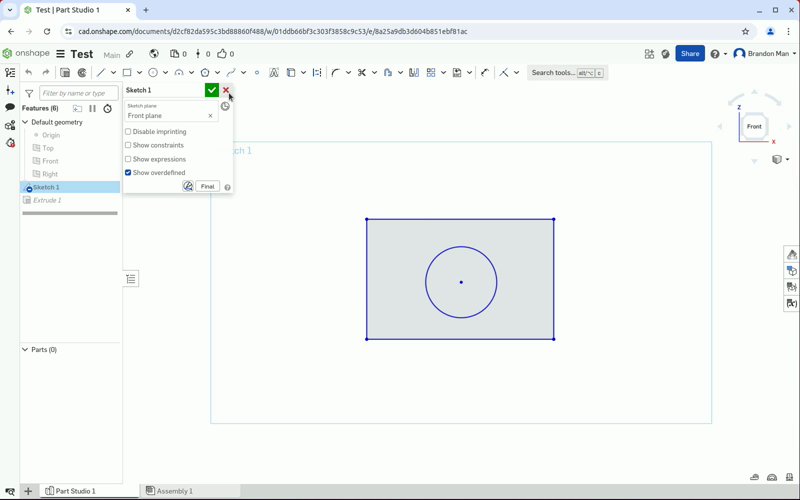
click(229, 92)
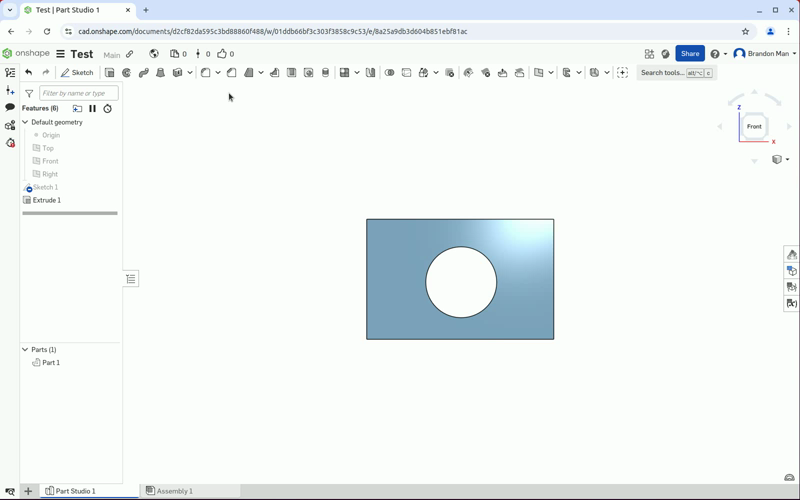
mouse_move(541, 75)
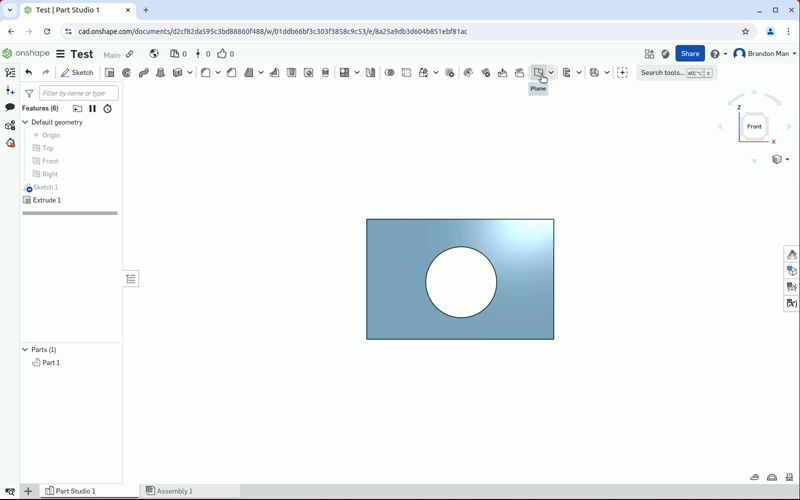
click(541, 75)
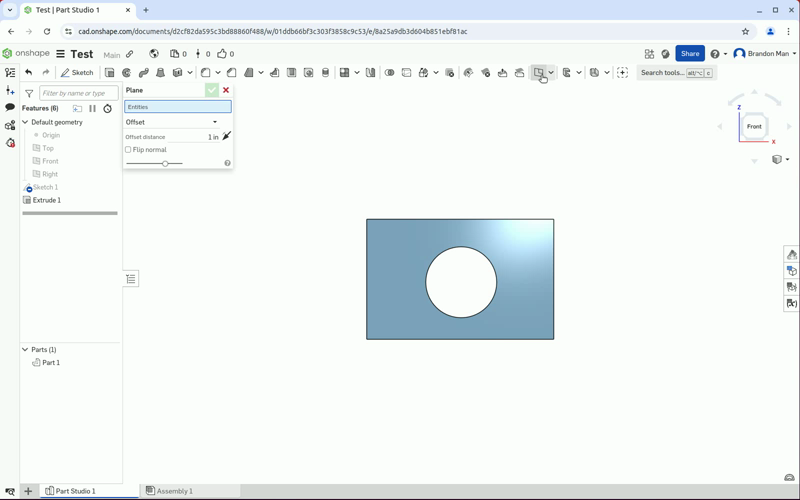
mouse_move(73, 163)
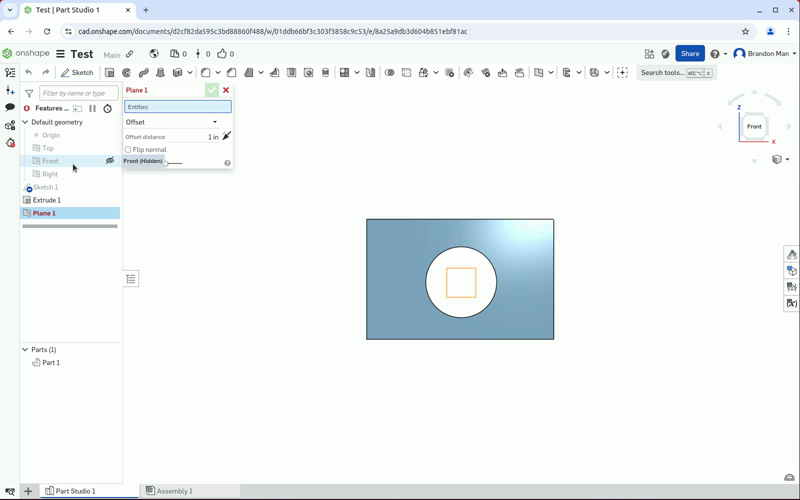
click(73, 163)
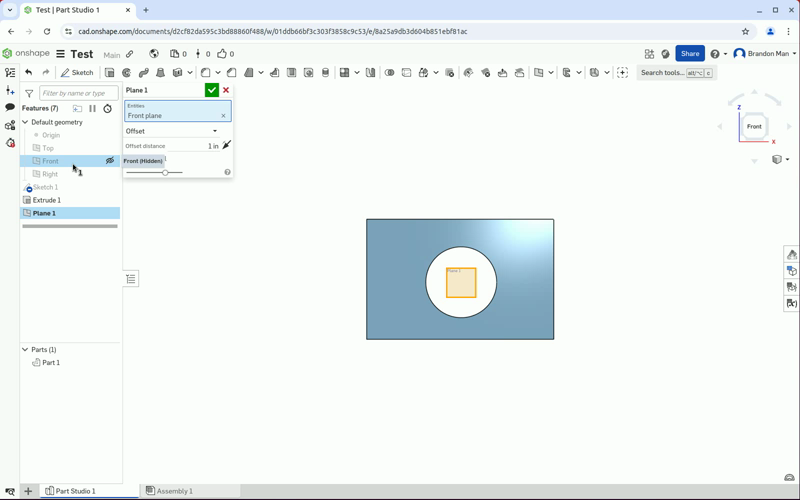
key(tab, 2)
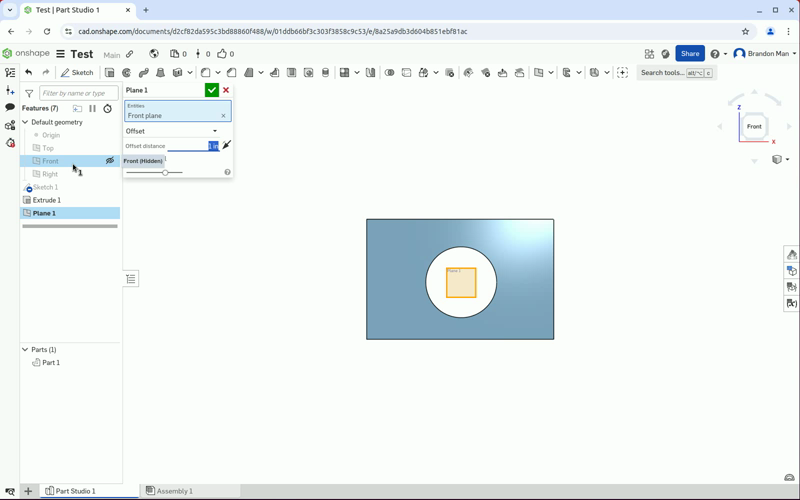
text(12.263)
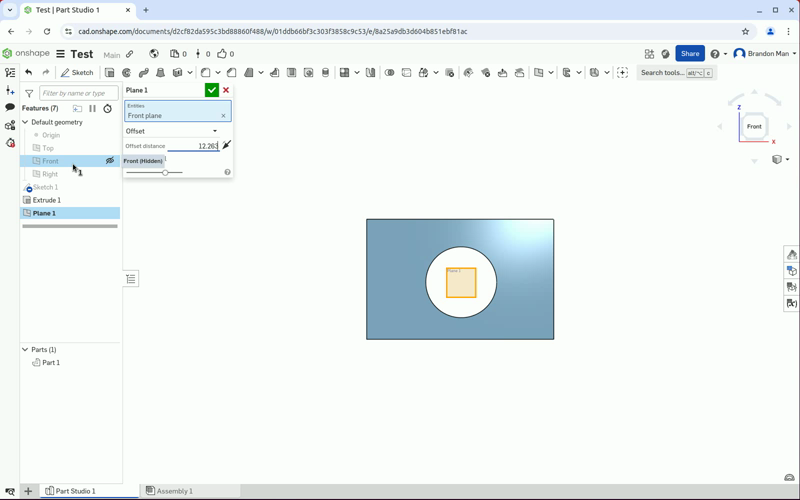
key(enter, 2)
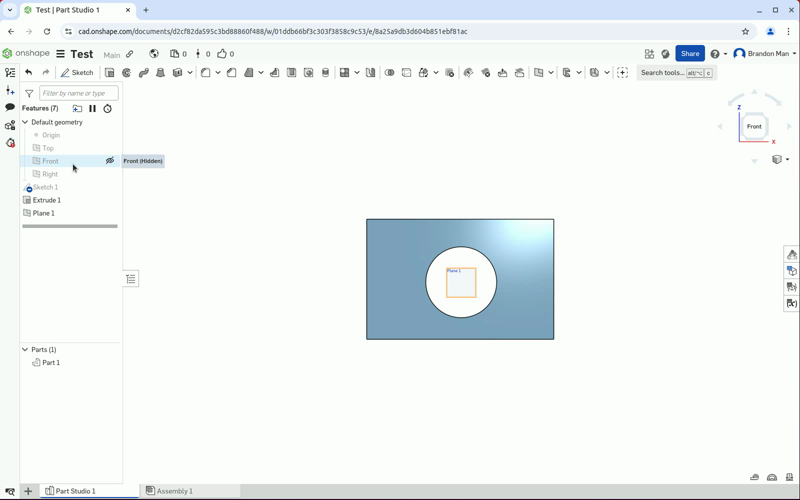
key(shift+s)
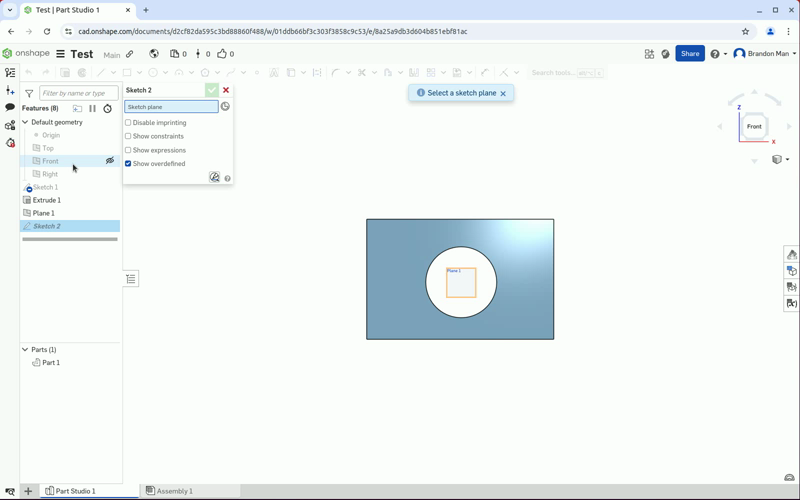
mouse_move(73, 215)
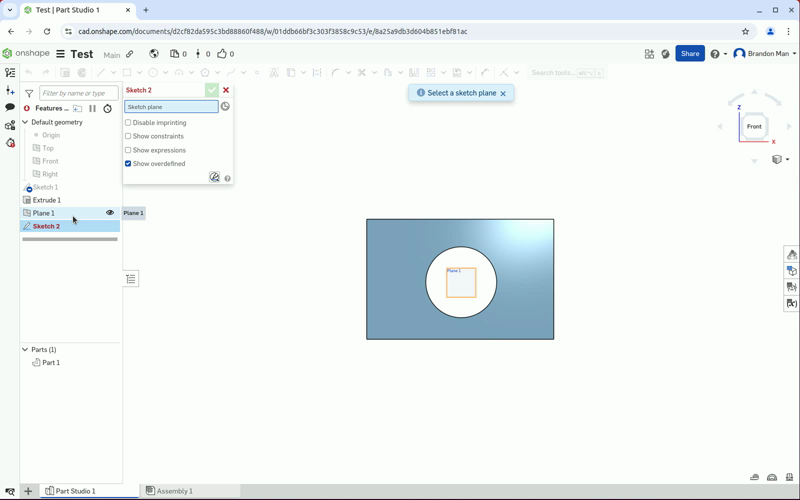
click(73, 215)
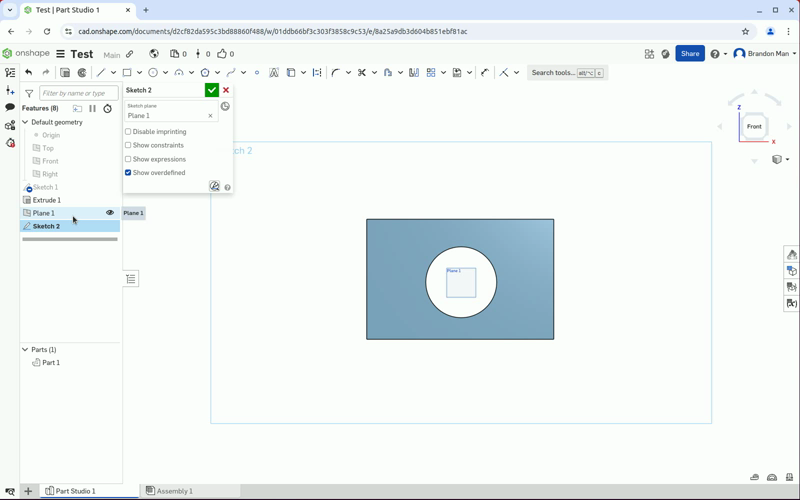
mouse_move(73, 352)
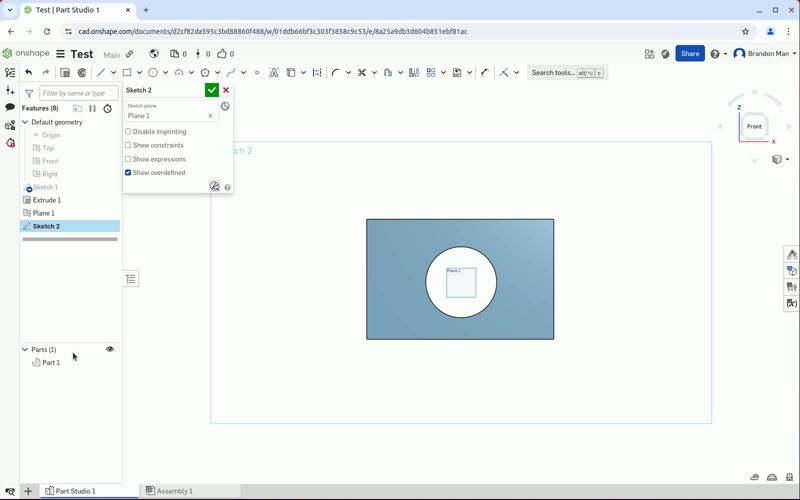
key(y)
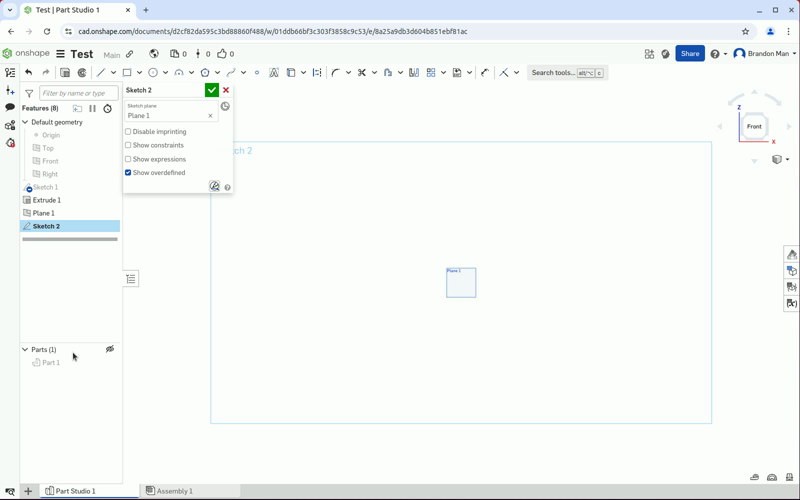
key(c)
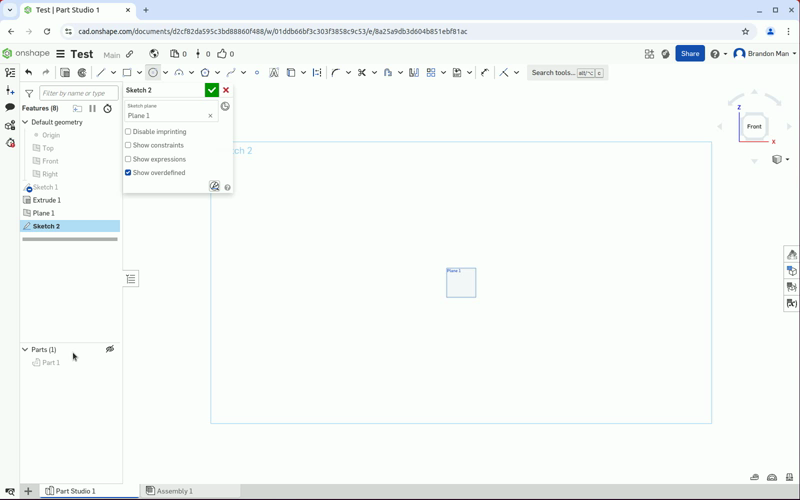
key_down(shift)
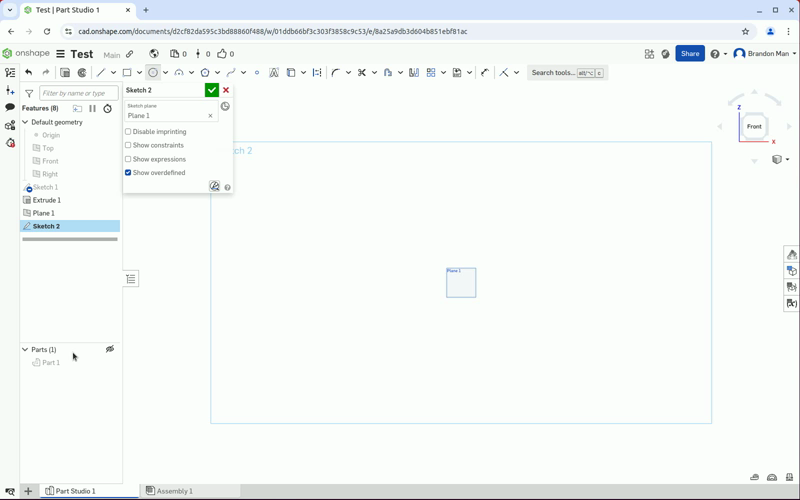
mouse_move(460, 282)
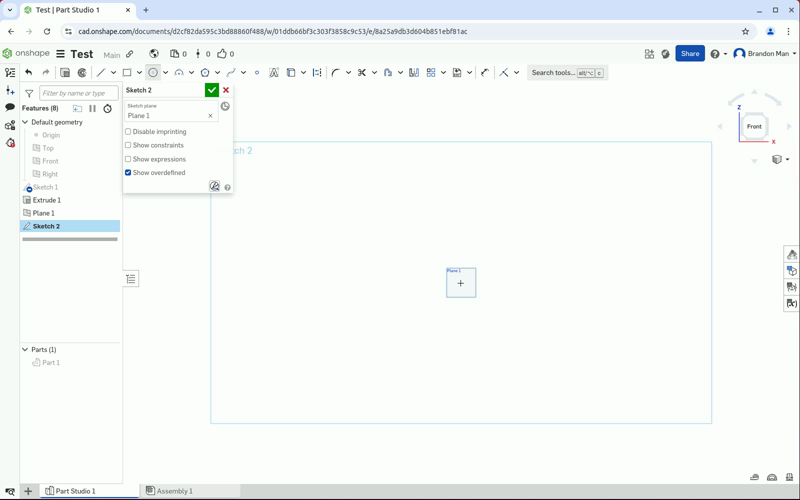
click(460, 282)
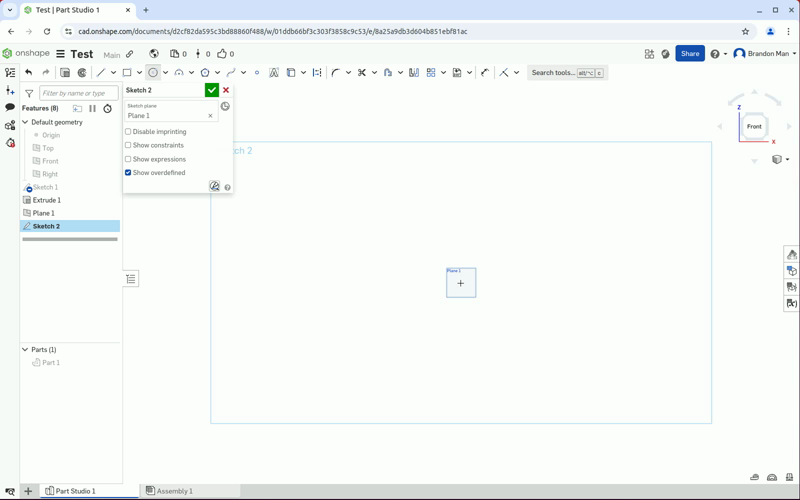
key_up(shift)
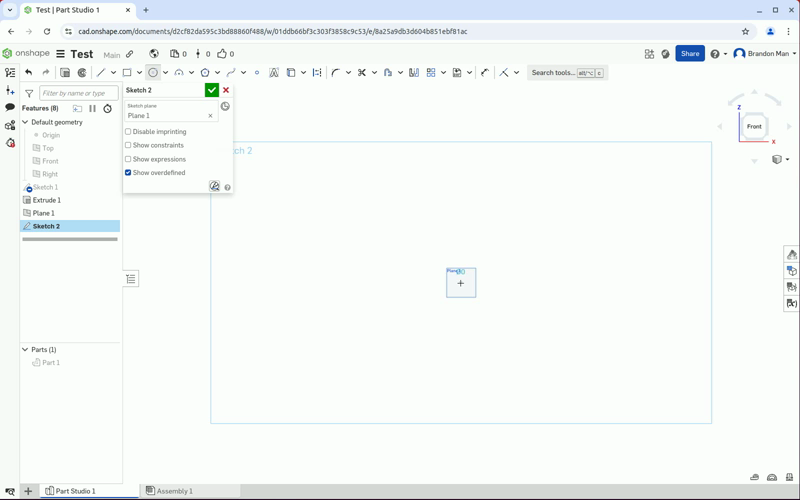
mouse_move(507, 282)
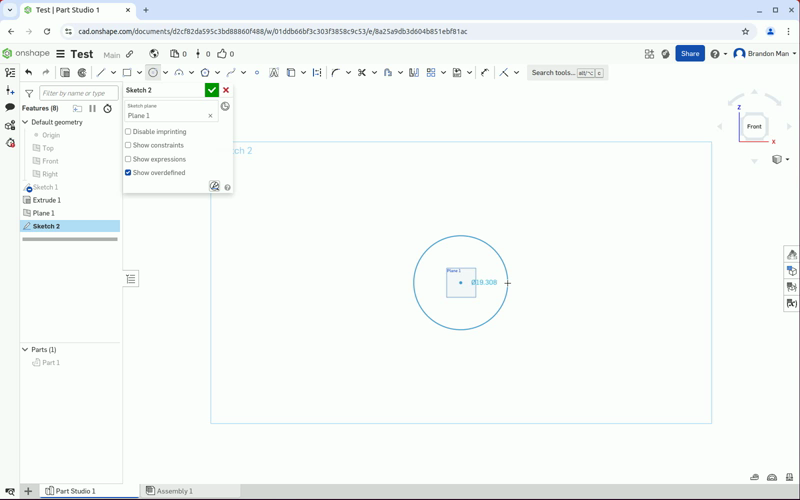
click(507, 282)
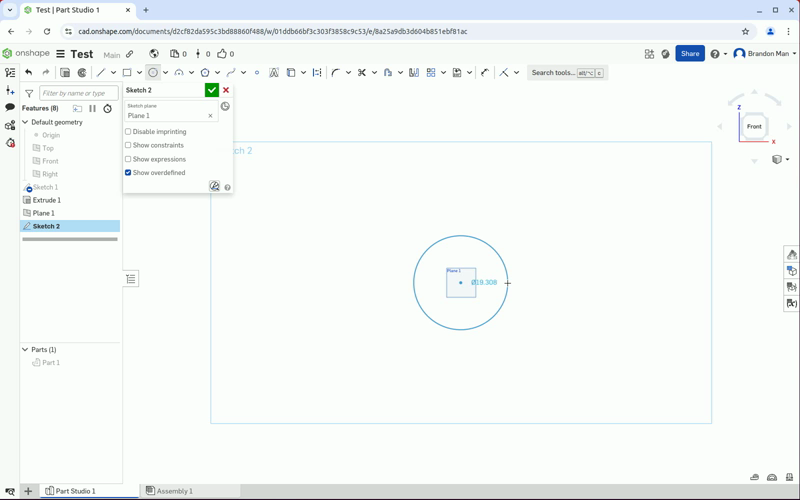
key(esc)
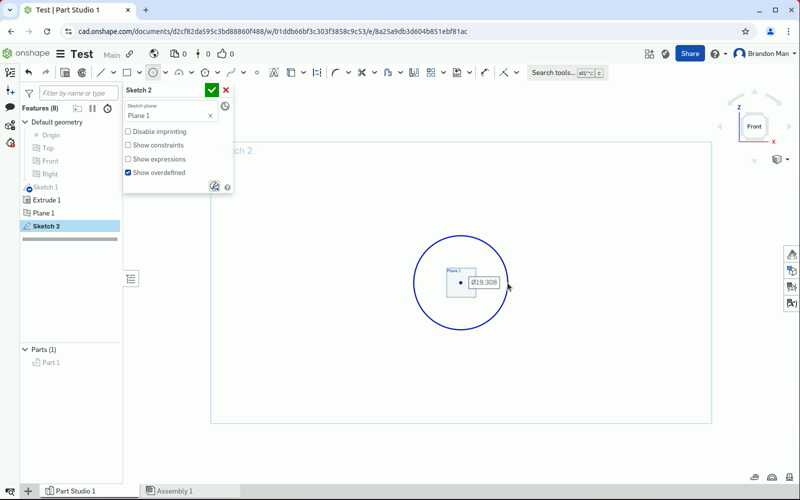
key(c)
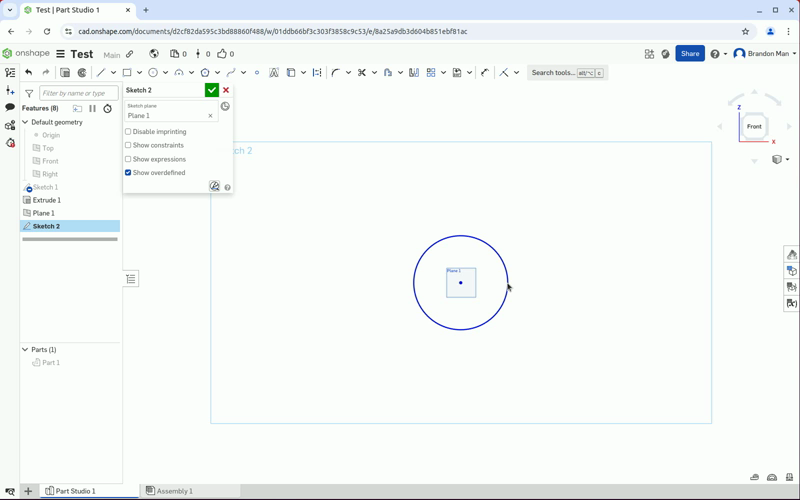
key_down(shift)
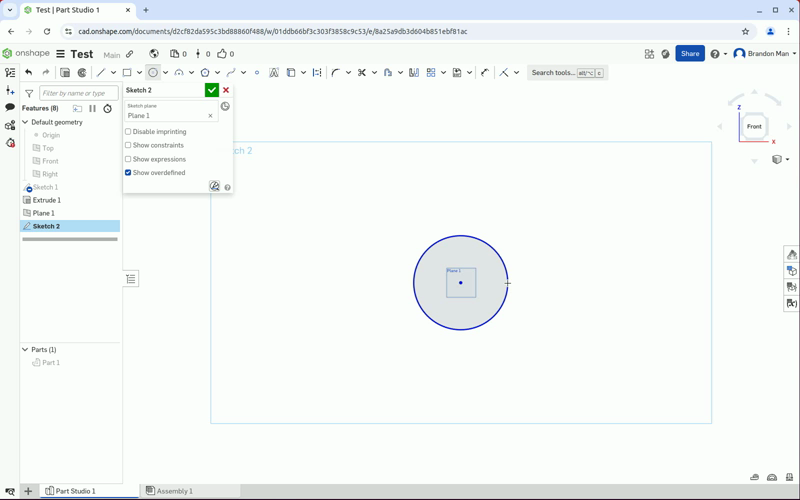
mouse_move(460, 282)
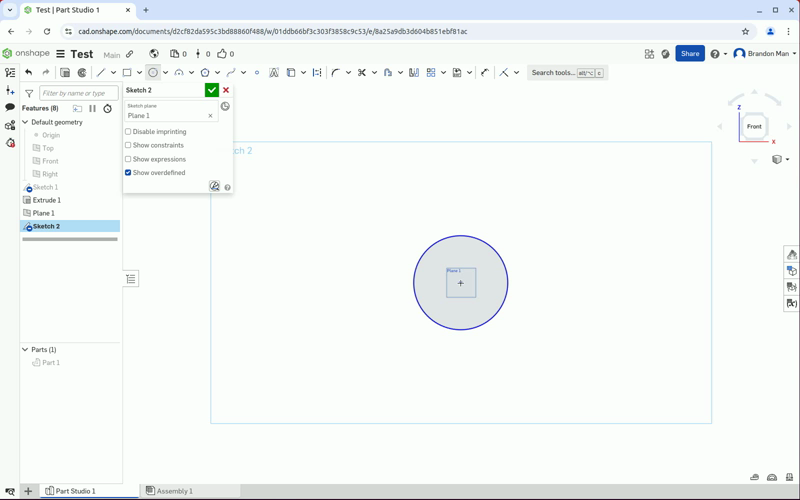
click(460, 282)
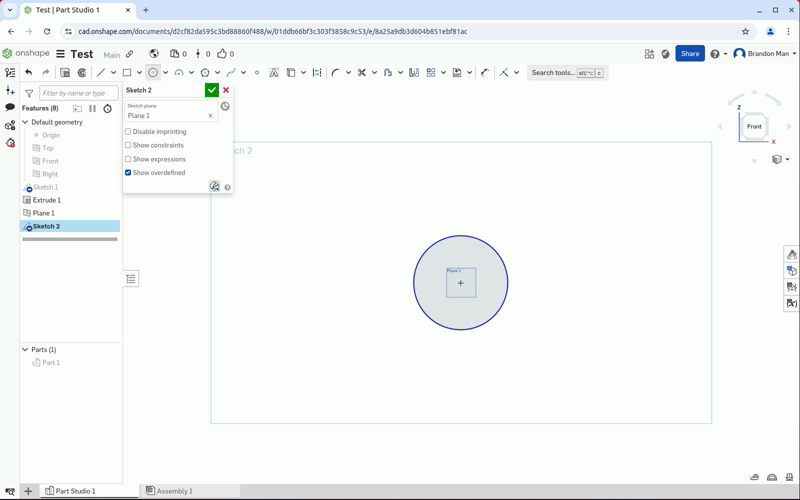
key_up(shift)
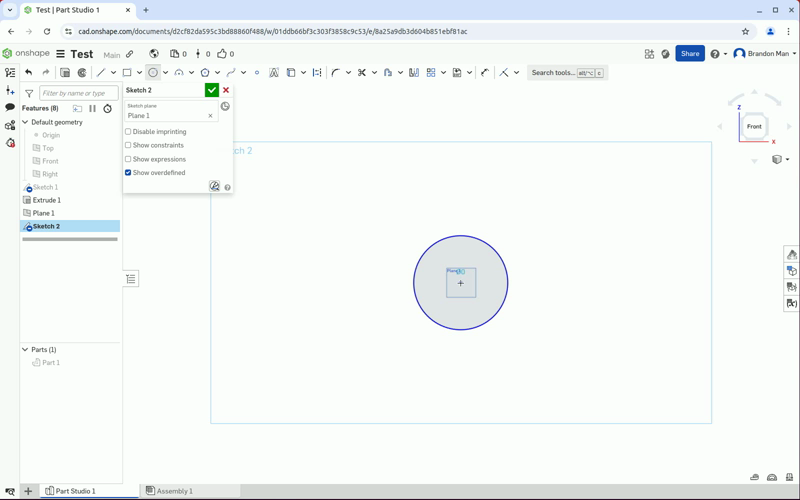
mouse_move(496, 282)
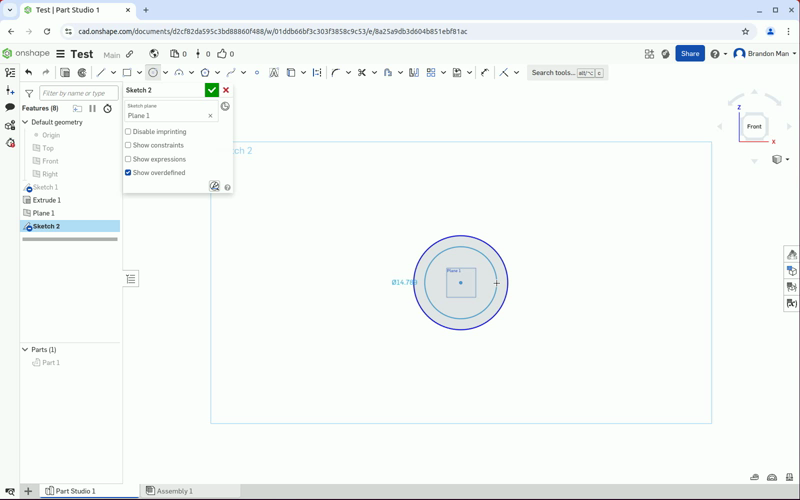
click(496, 282)
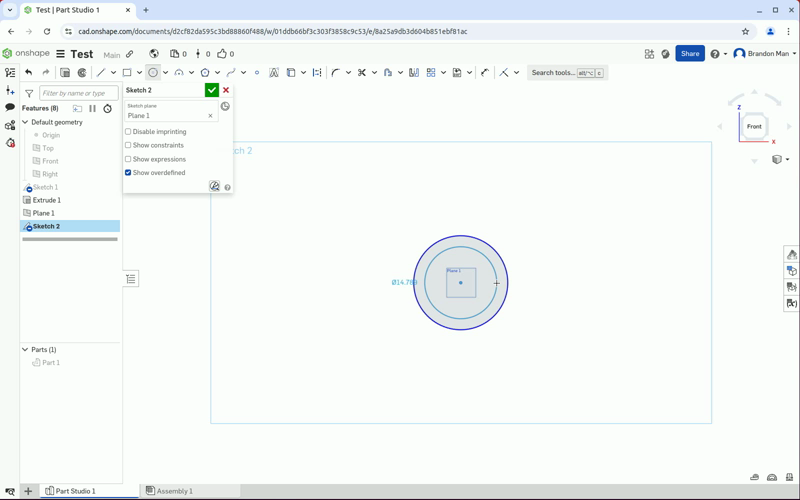
key(esc)
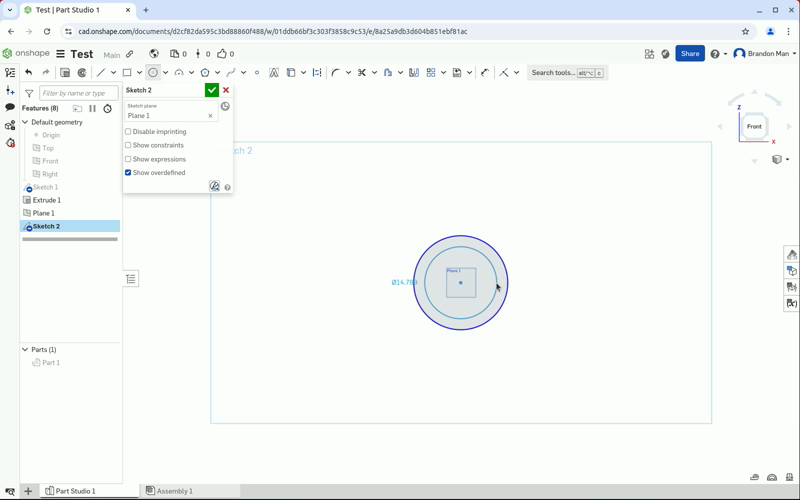
mouse_move(417, 273)
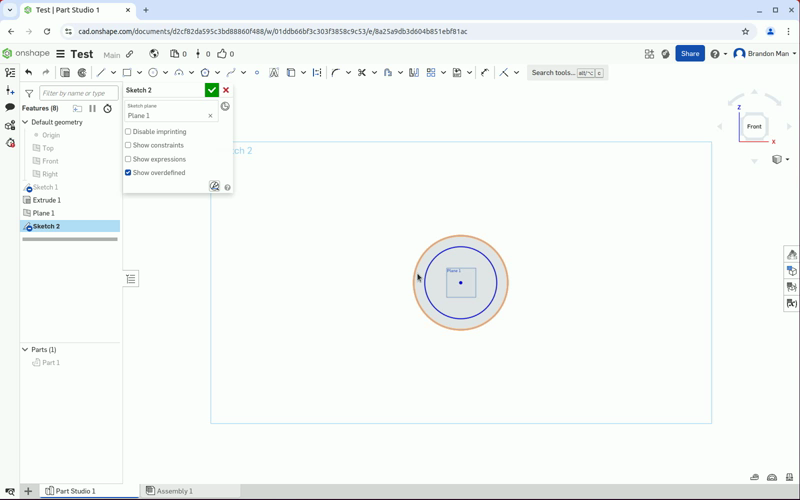
click(417, 273)
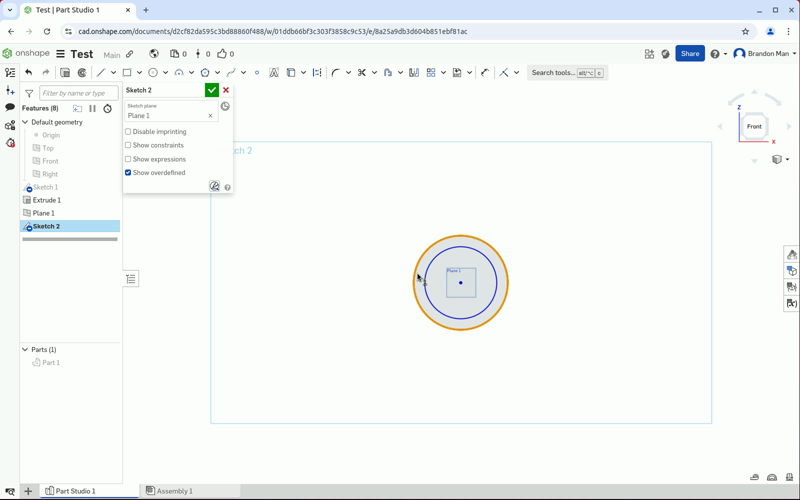
mouse_move(73, 352)
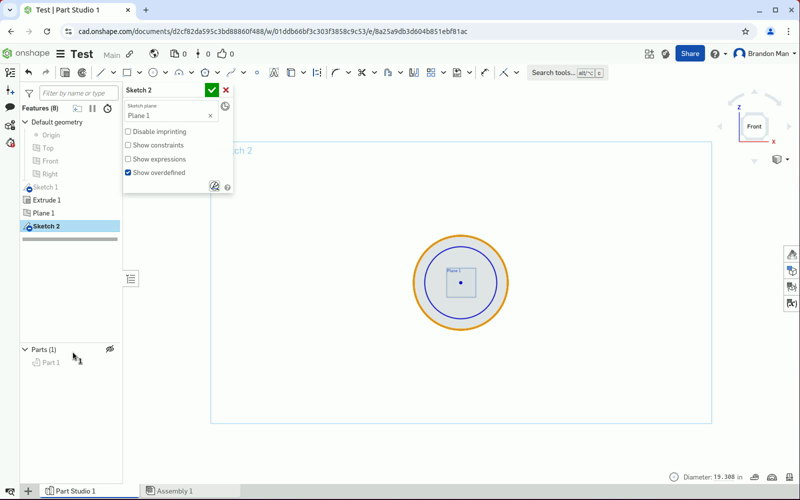
key(shift+y)
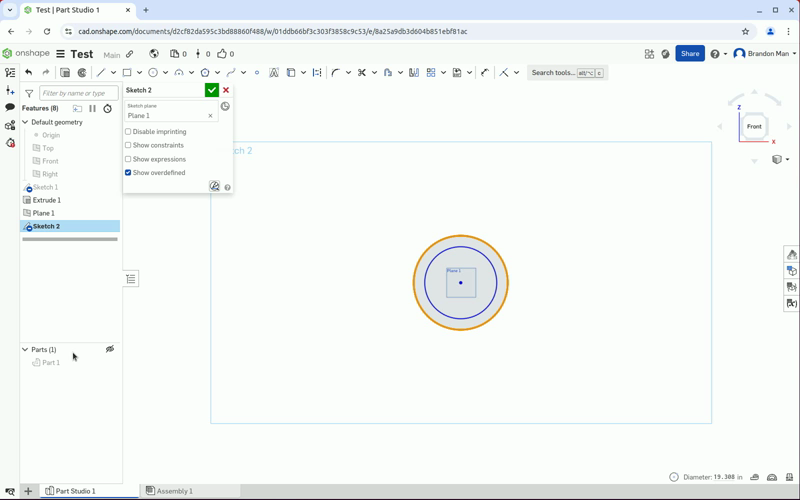
key(shift+e)
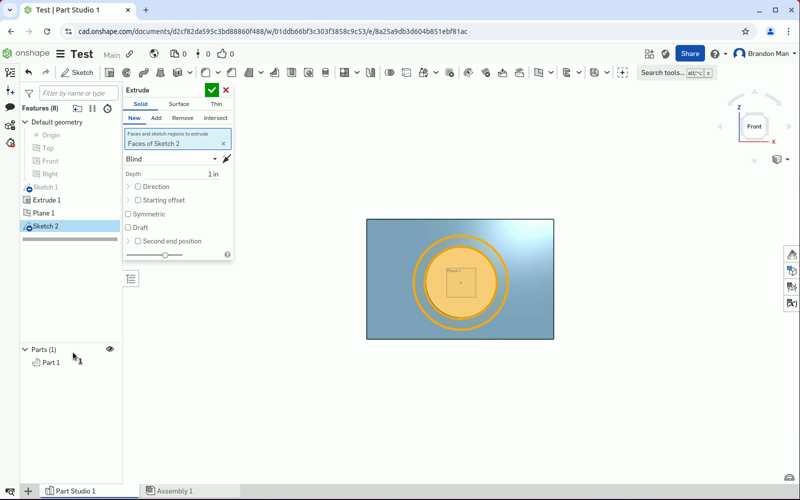
mouse_move(143, 106)
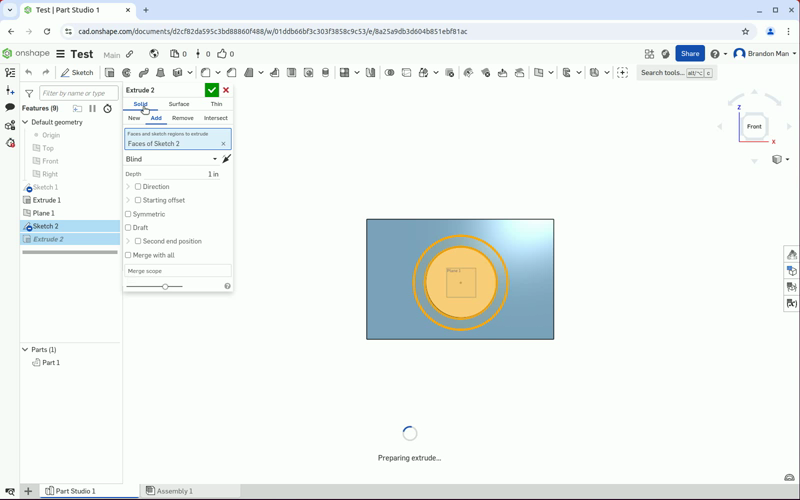
click(143, 106)
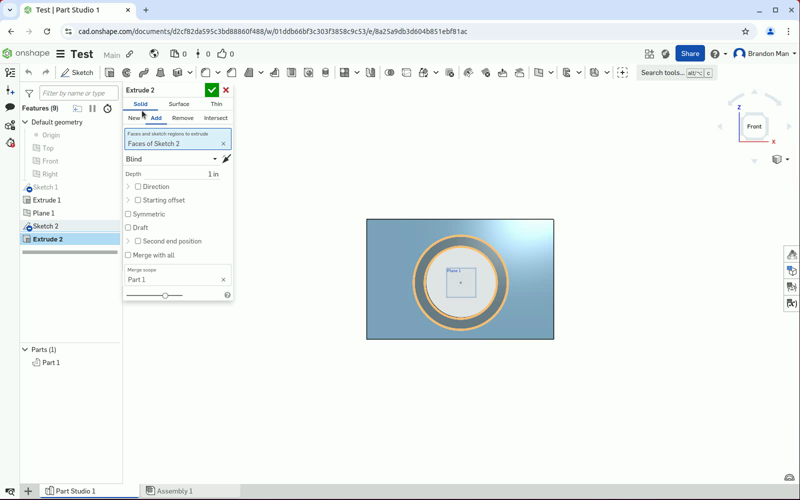
mouse_move(137, 120)
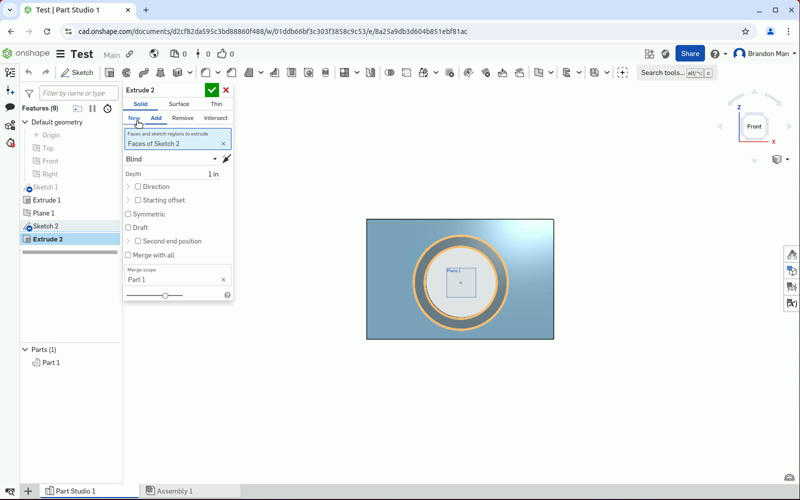
click(137, 120)
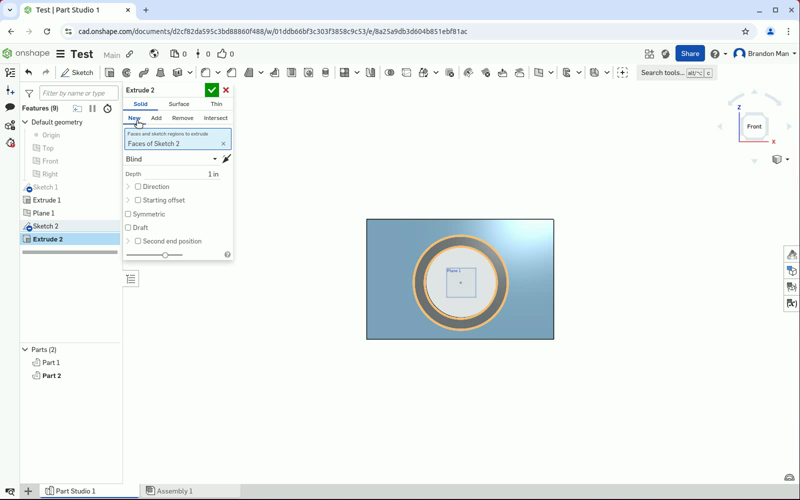
key(tab, 4)
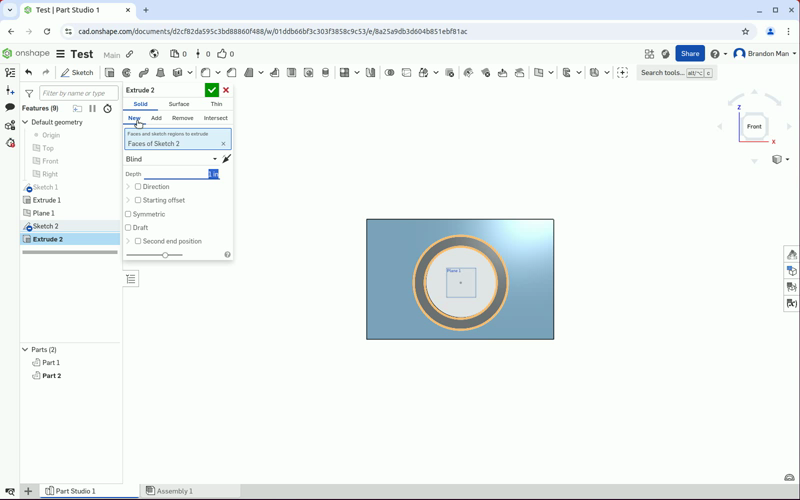
text(10.832)
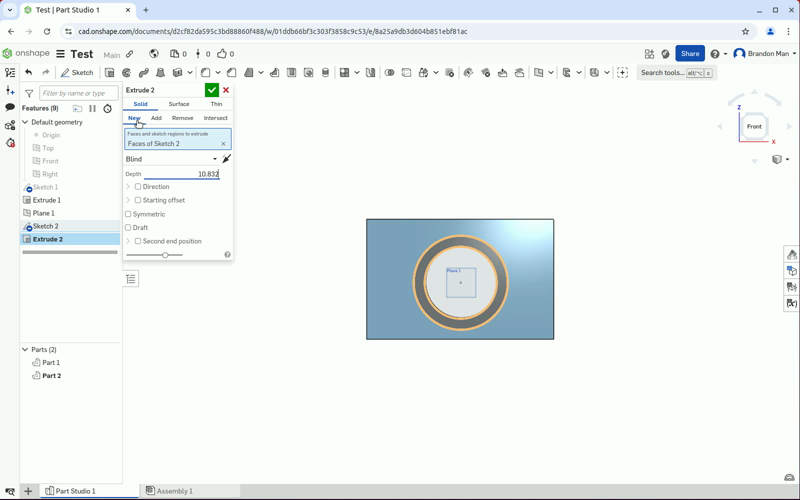
key(enter)
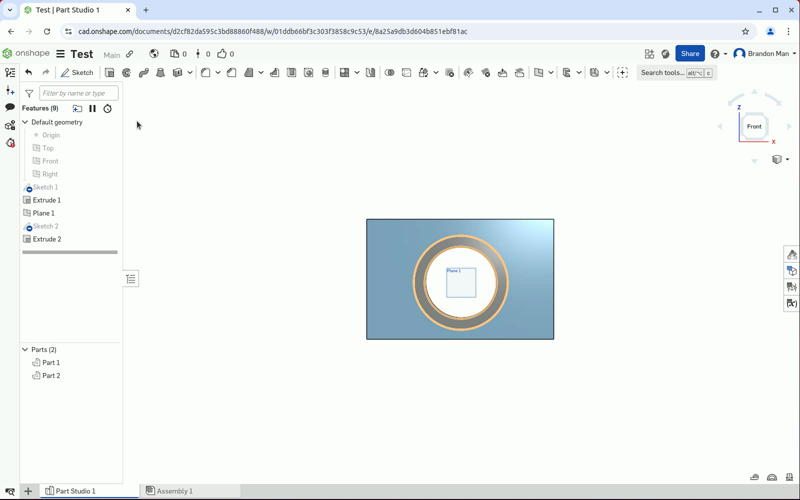
key(shift+h)
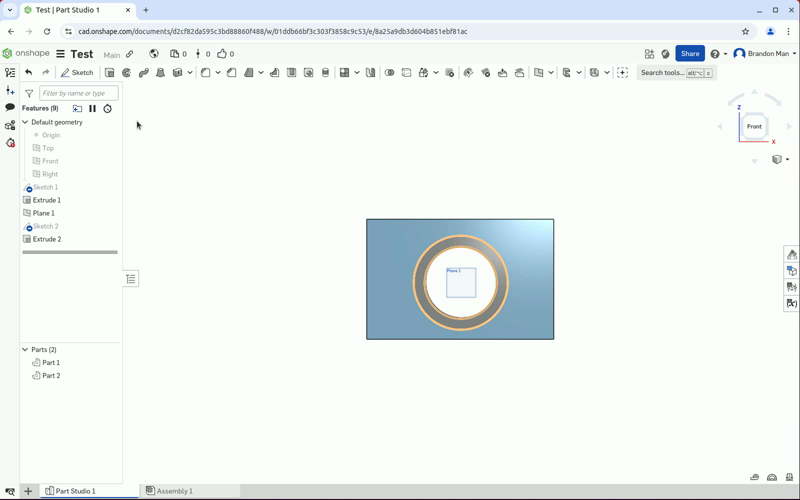
key(shift+h)
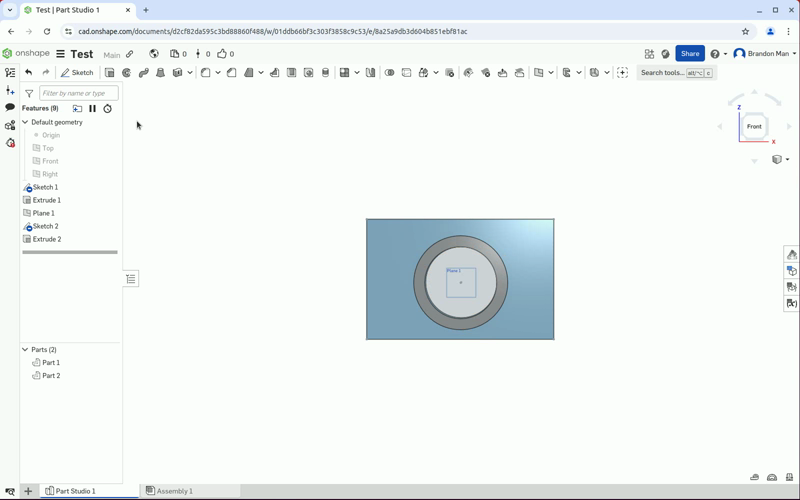
key(shift+7)
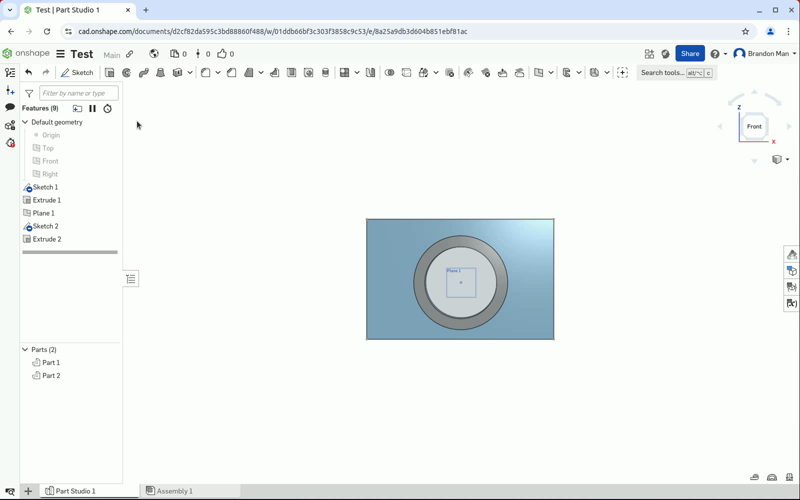
key(left, 2)
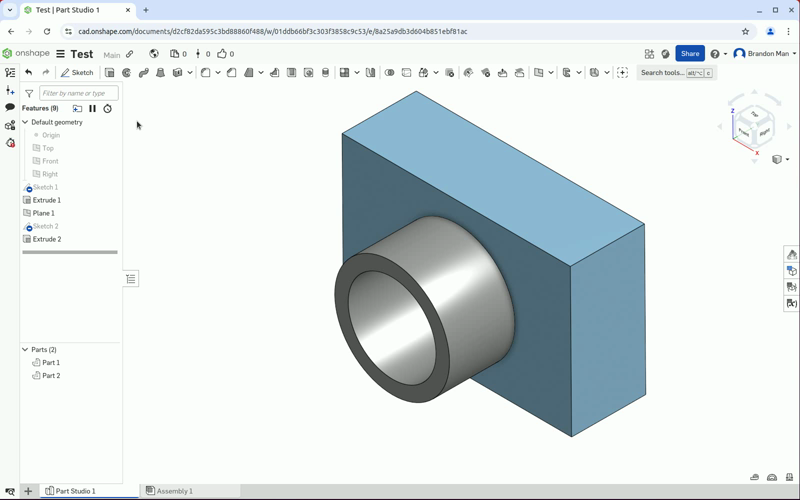
key(down, 2)
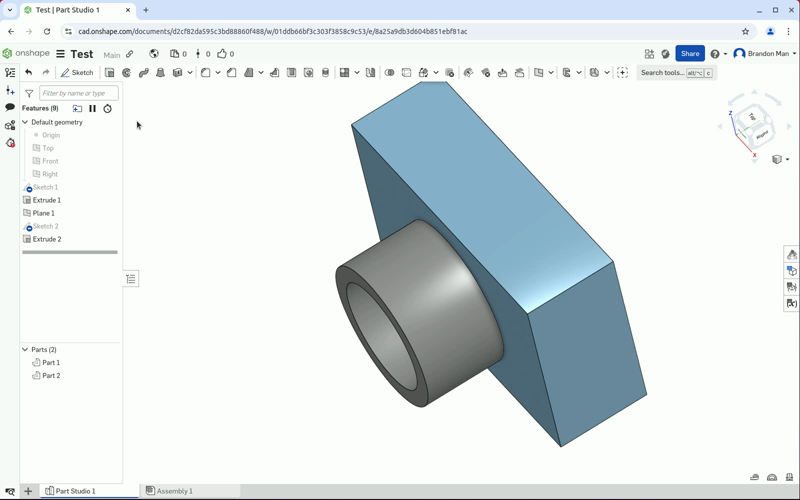
key(up, 2)
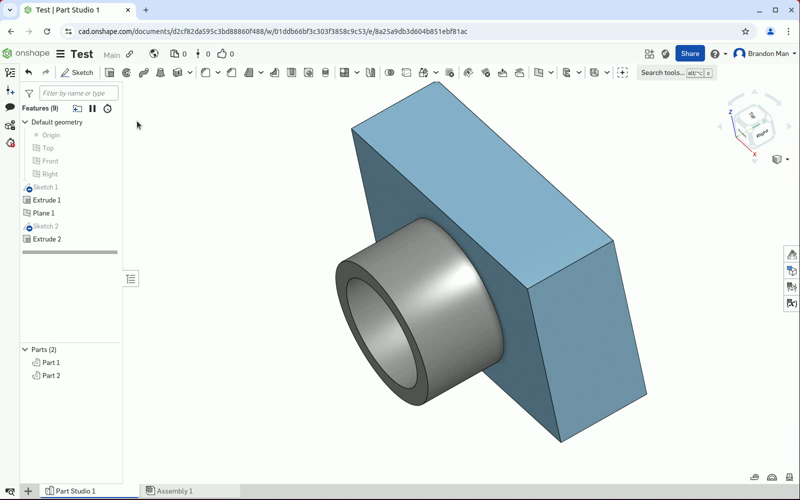
key(right, 2)
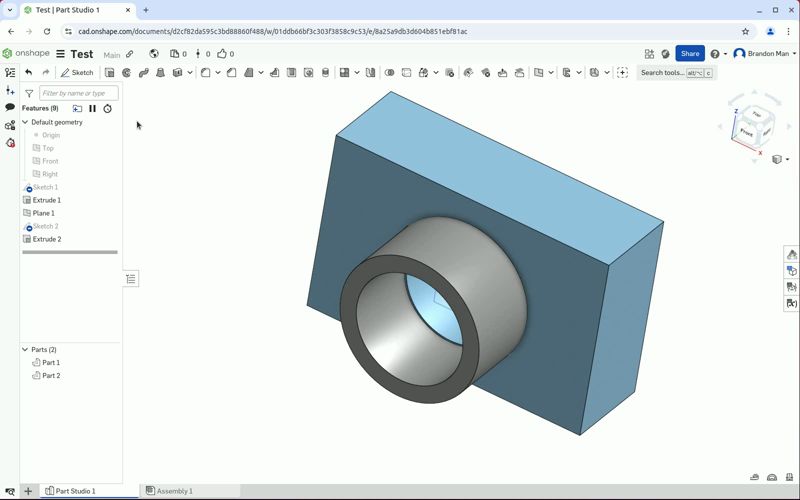
mouse_move(73, 189)
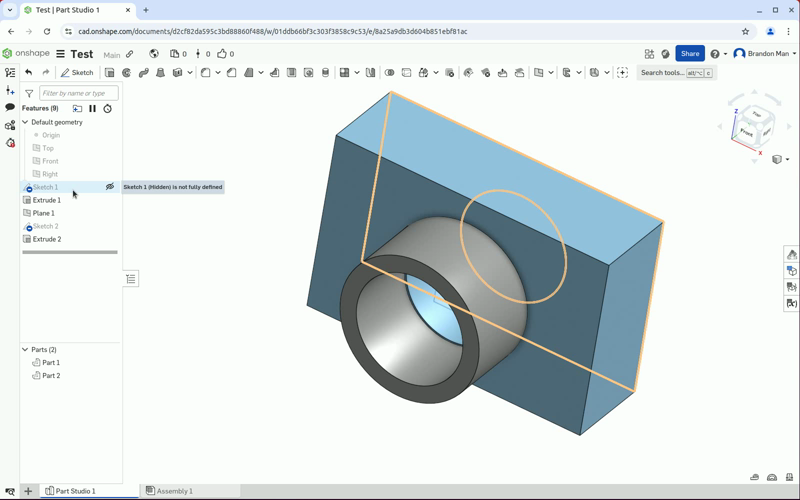
click(73, 189)